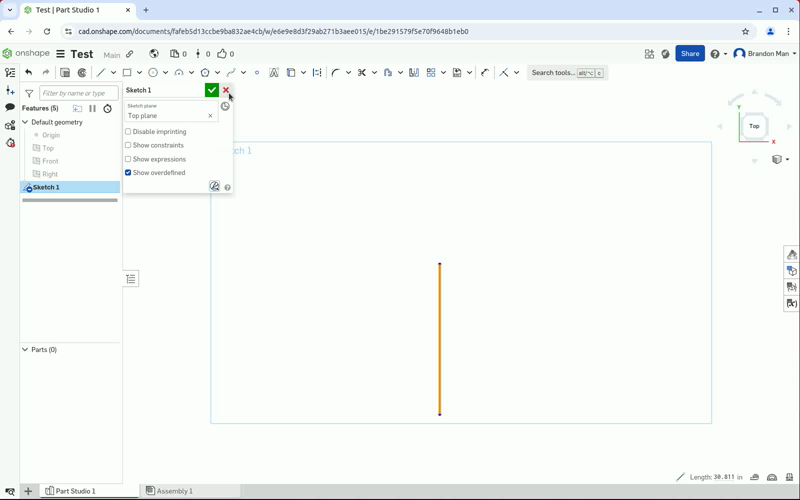
key(shift+h)
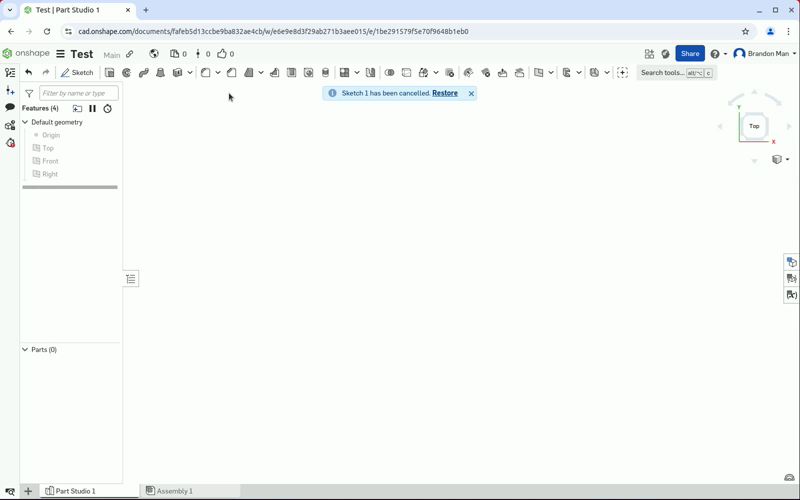
mouse_move(73, 352)
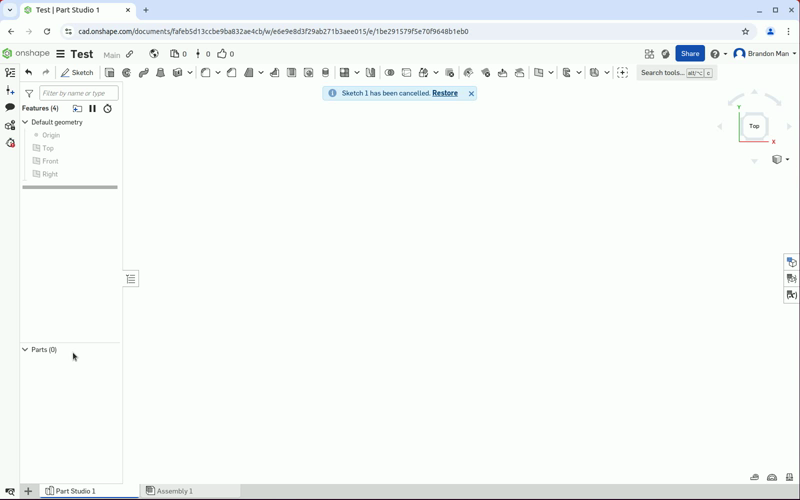
key(y)
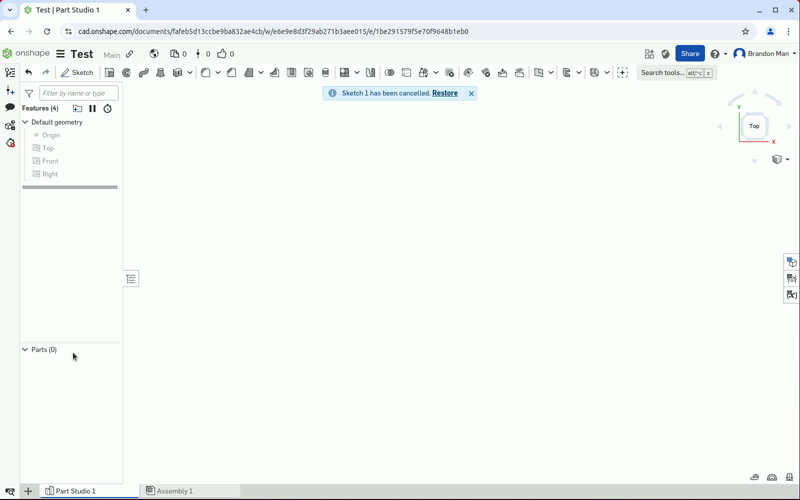
key(shift+p)
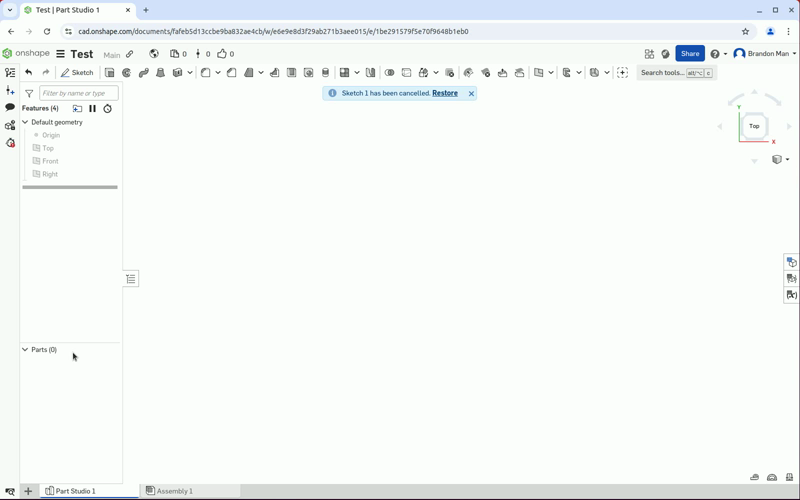
key(space)
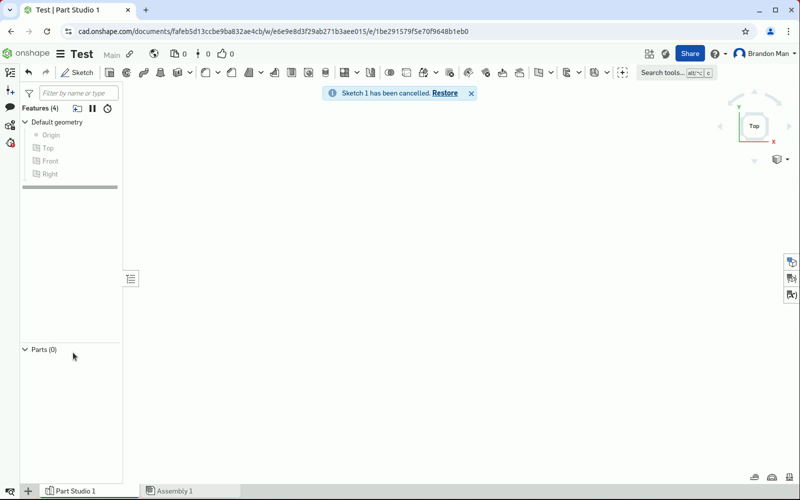
key_down(shift)
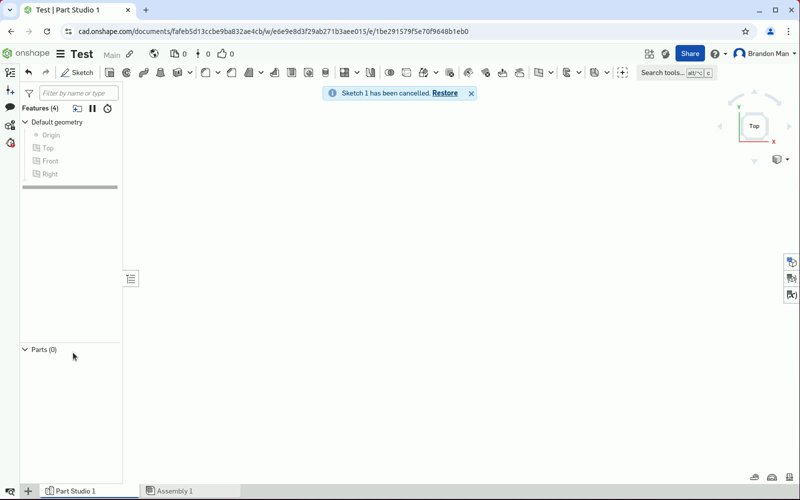
key(up)
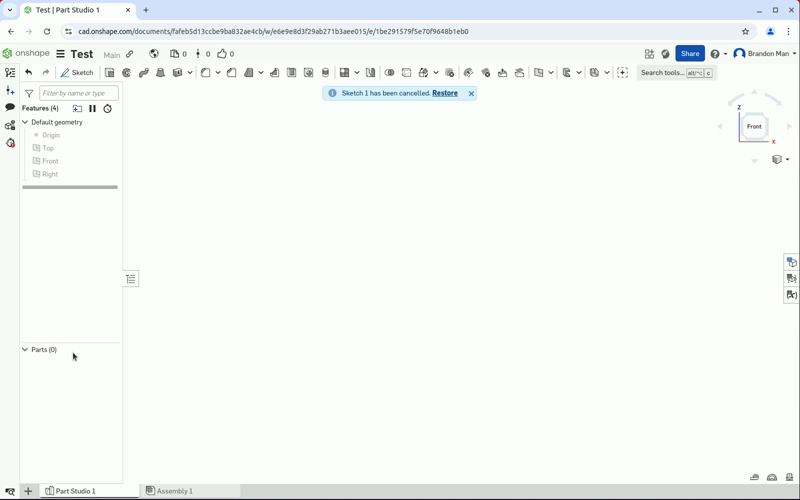
key_up(shift)
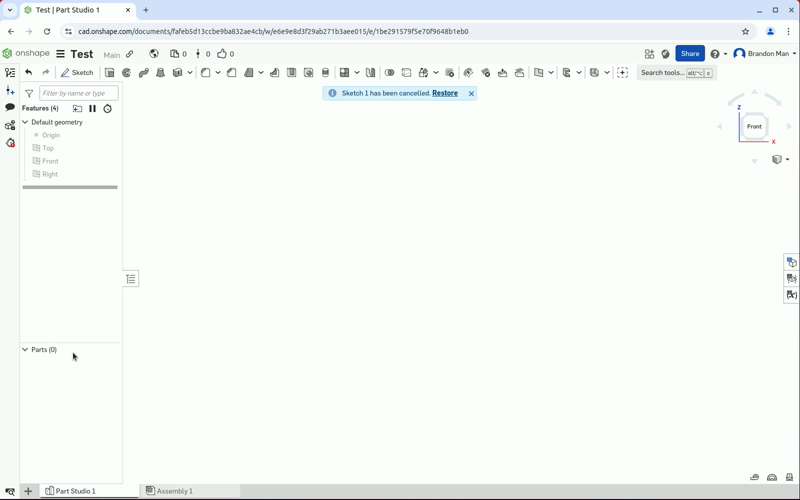
mouse_move(73, 352)
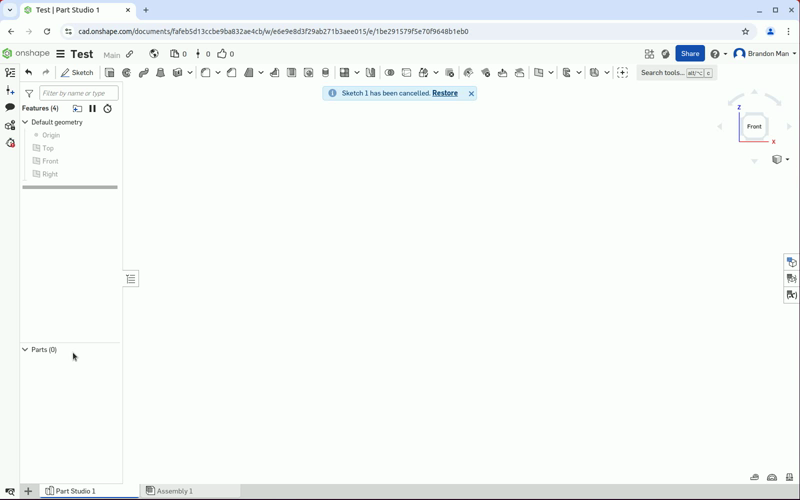
key(shift+y)
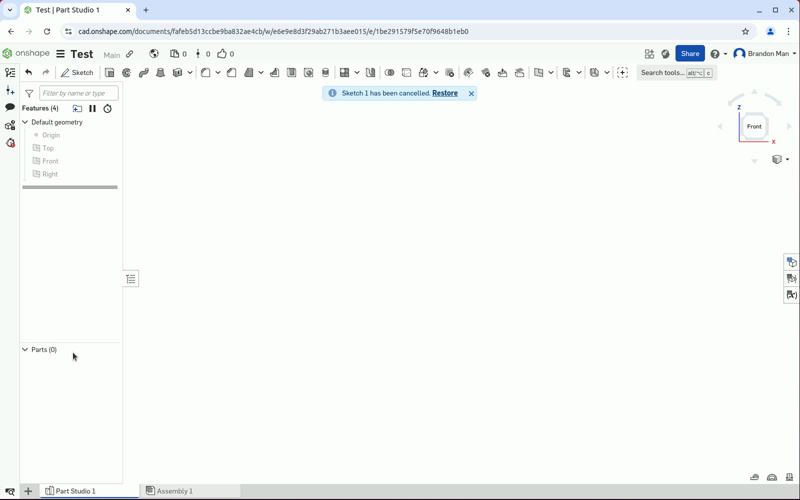
key(shift+s)
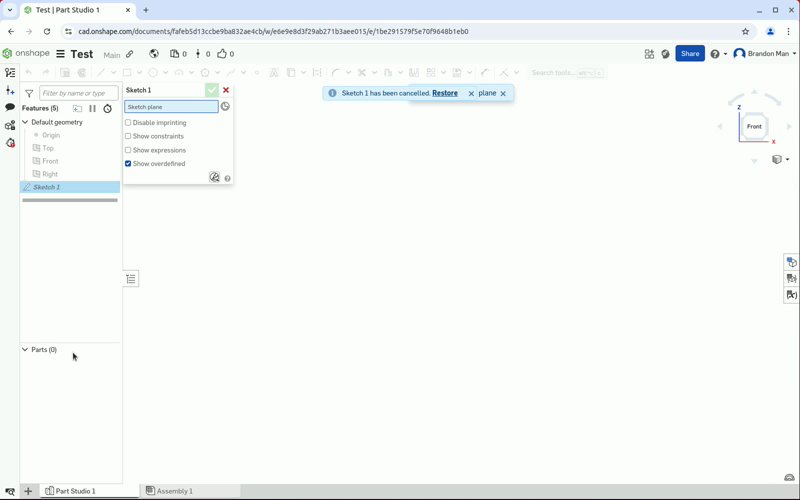
mouse_move(73, 163)
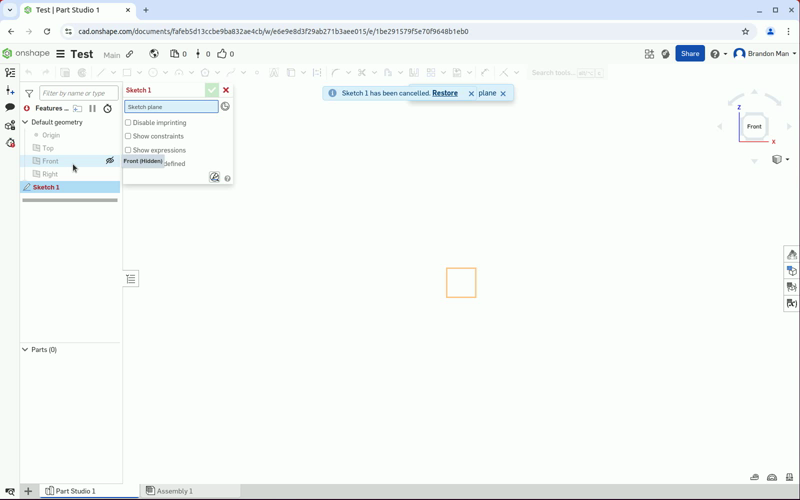
click(73, 163)
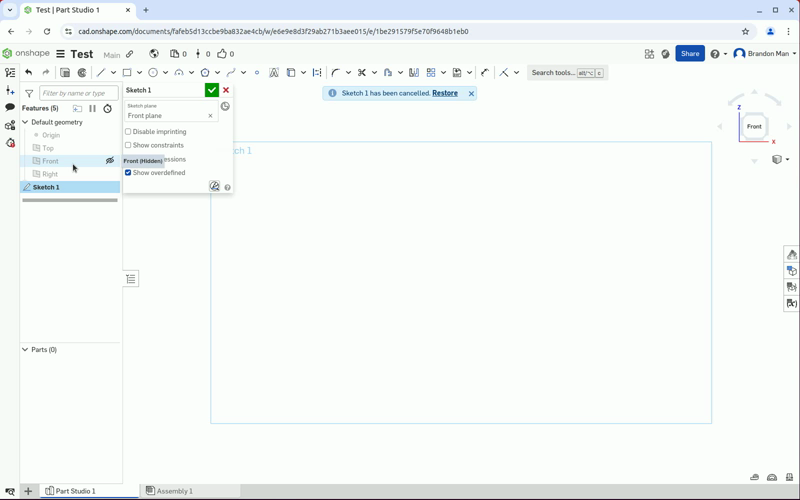
mouse_move(73, 352)
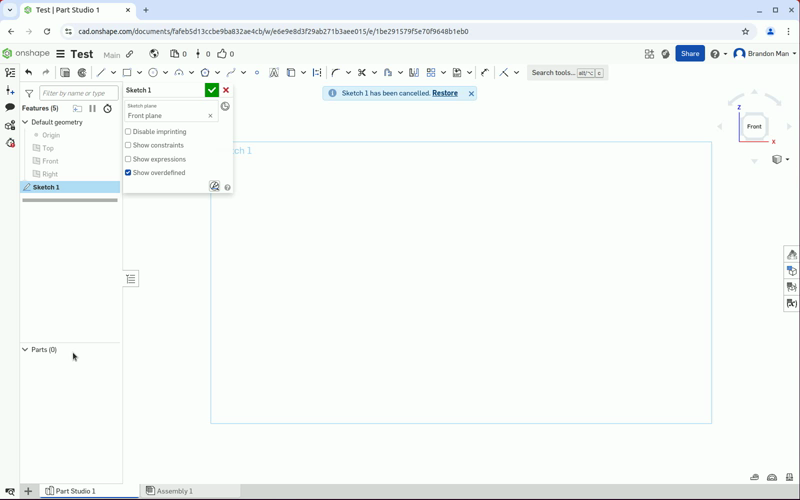
key(y)
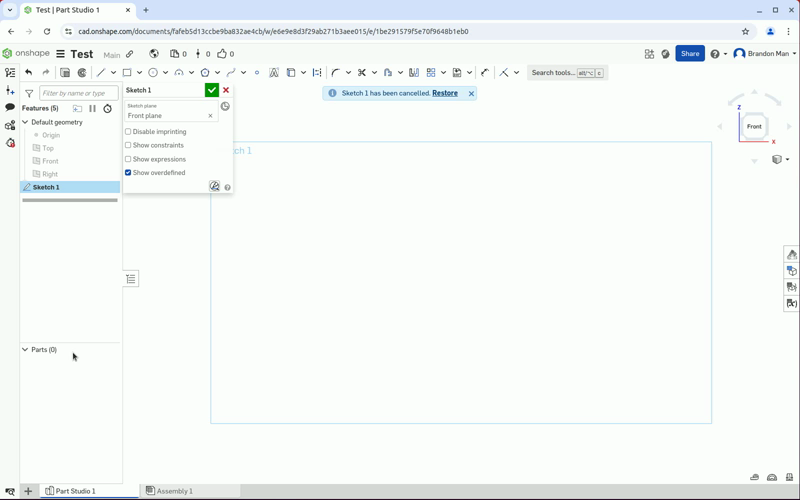
key(c)
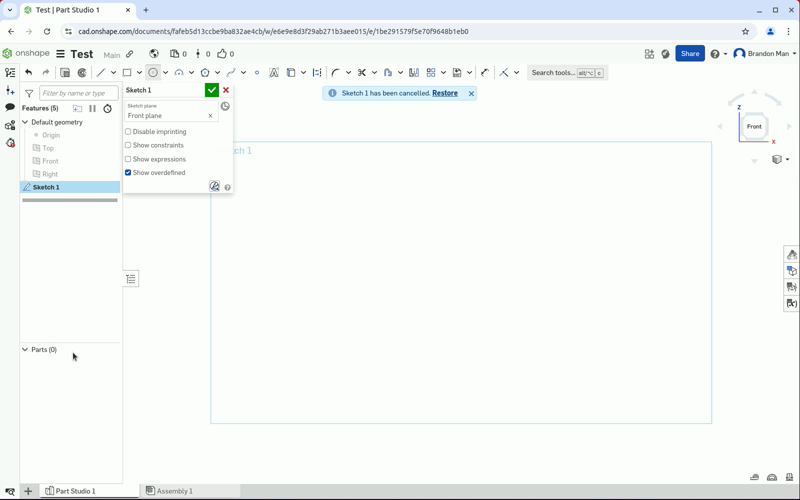
key_down(shift)
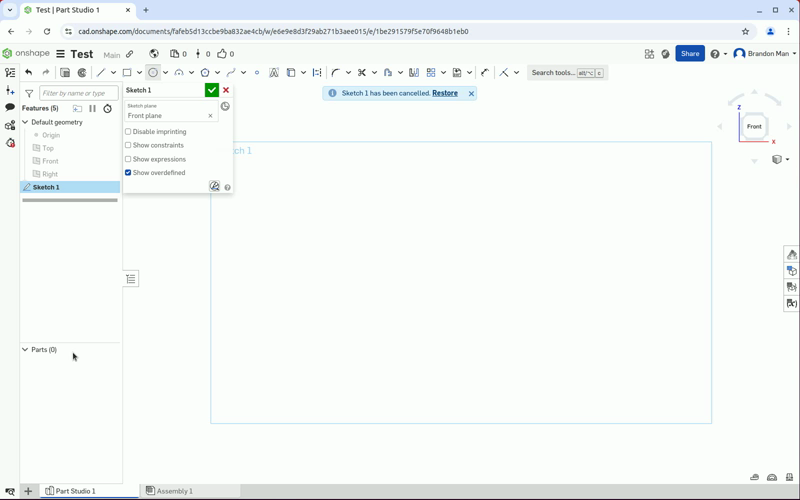
mouse_move(392, 334)
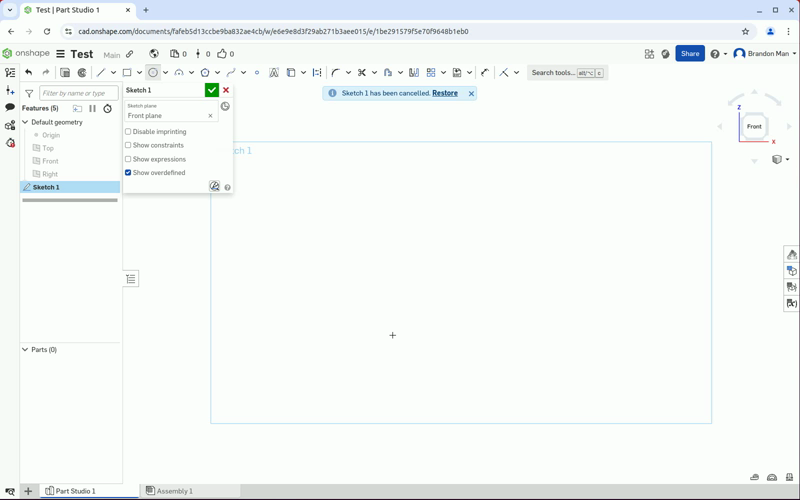
click(392, 334)
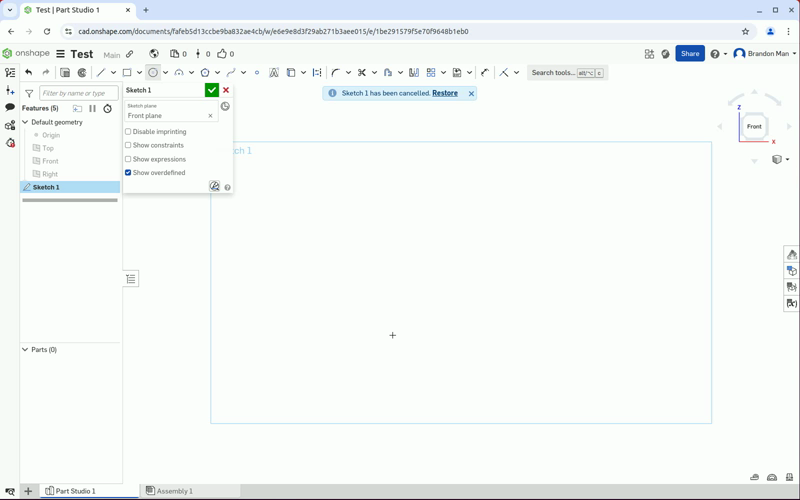
key_up(shift)
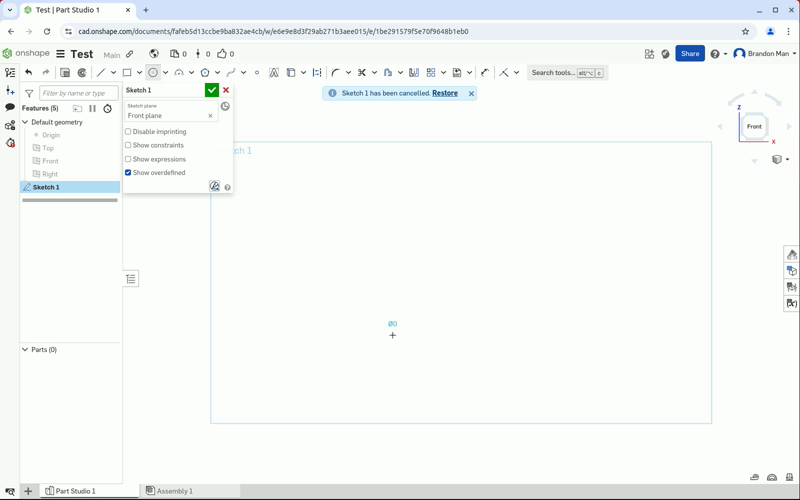
mouse_move(437, 334)
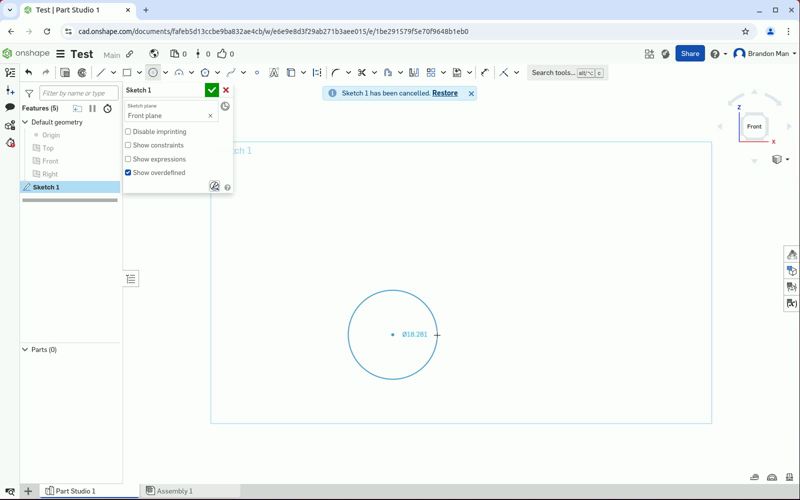
click(437, 334)
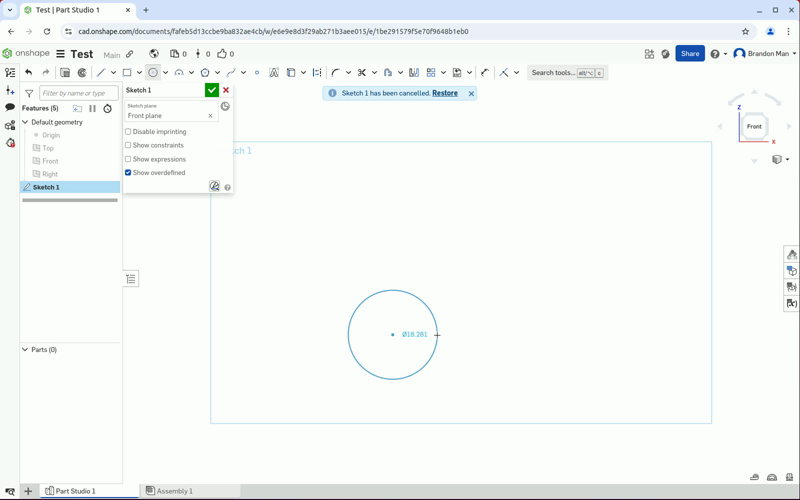
key(esc)
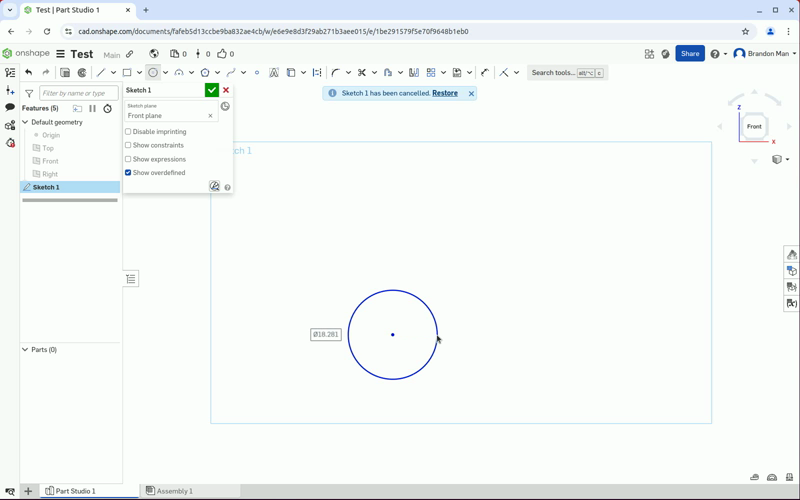
key(c)
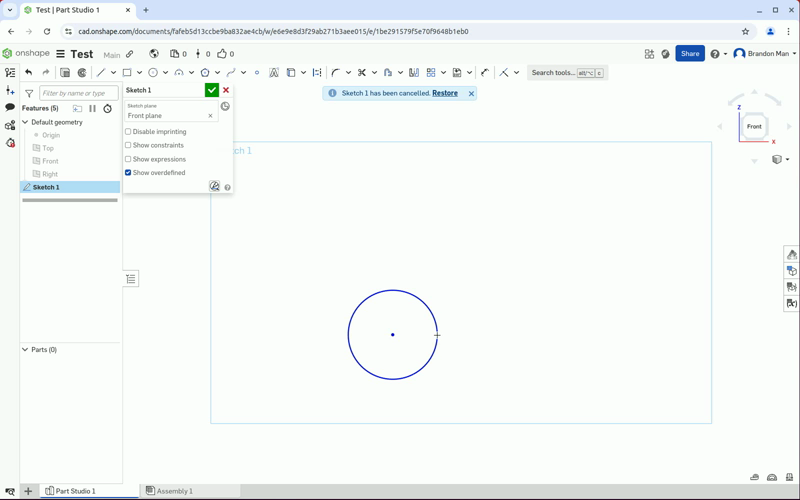
key_down(shift)
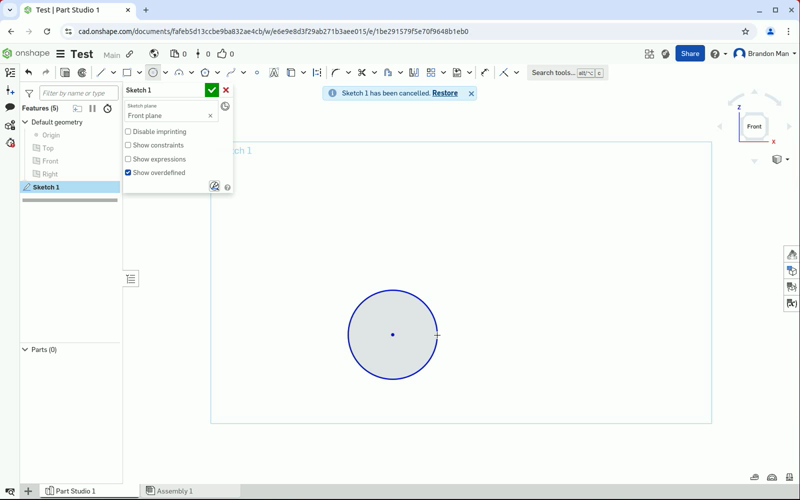
mouse_move(365, 334)
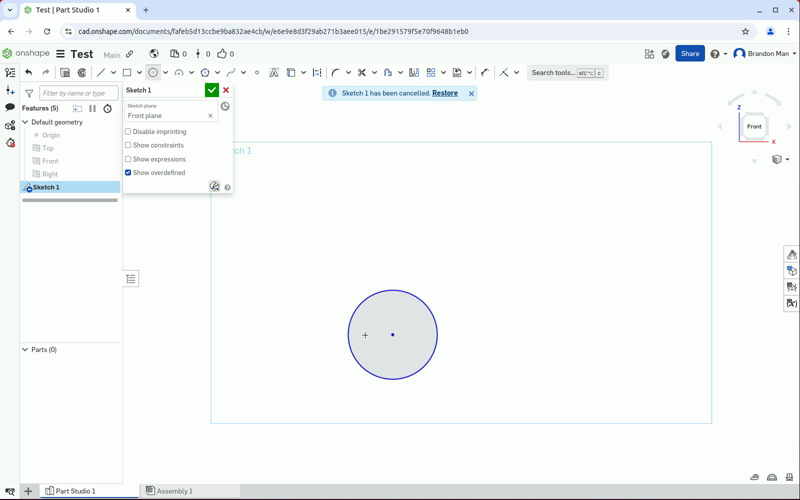
click(365, 334)
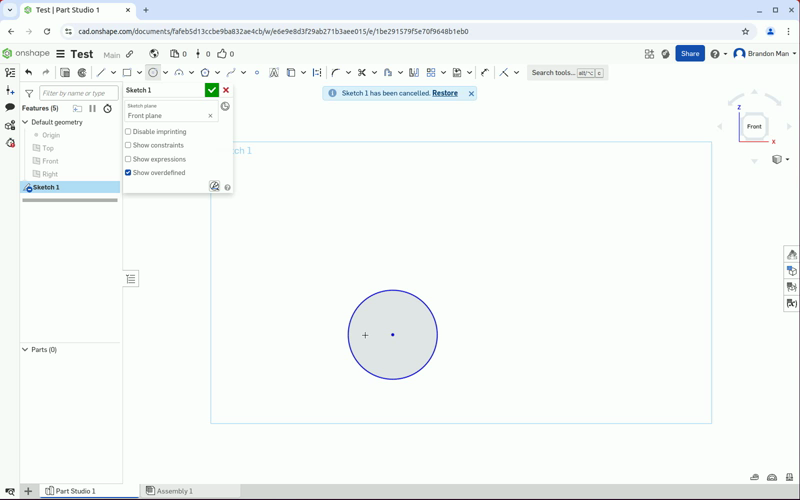
key_up(shift)
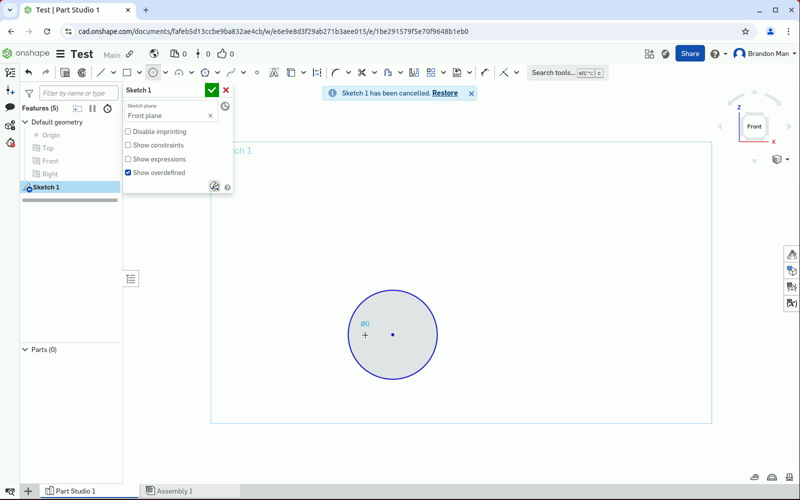
mouse_move(374, 334)
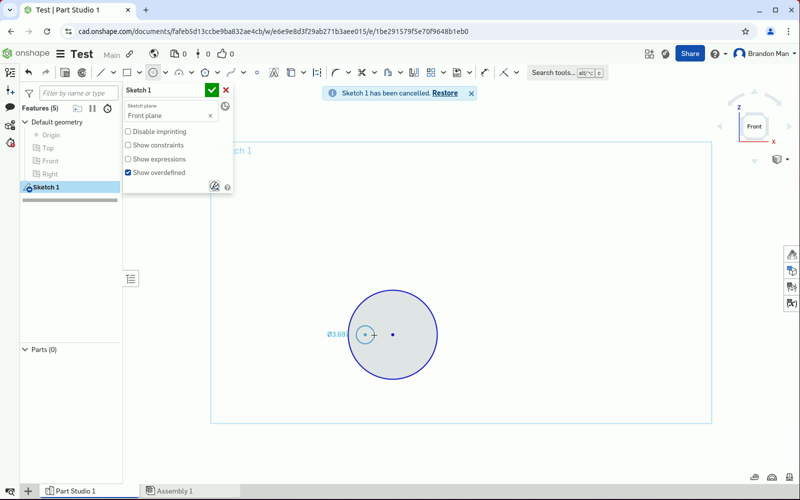
click(374, 334)
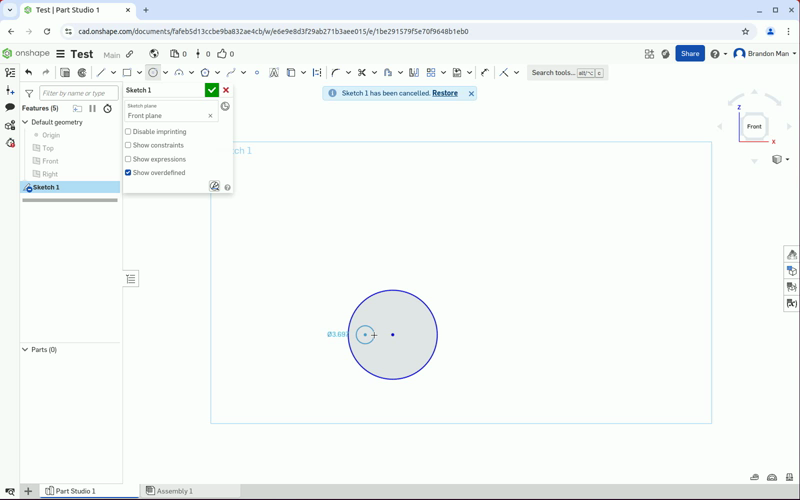
key(esc)
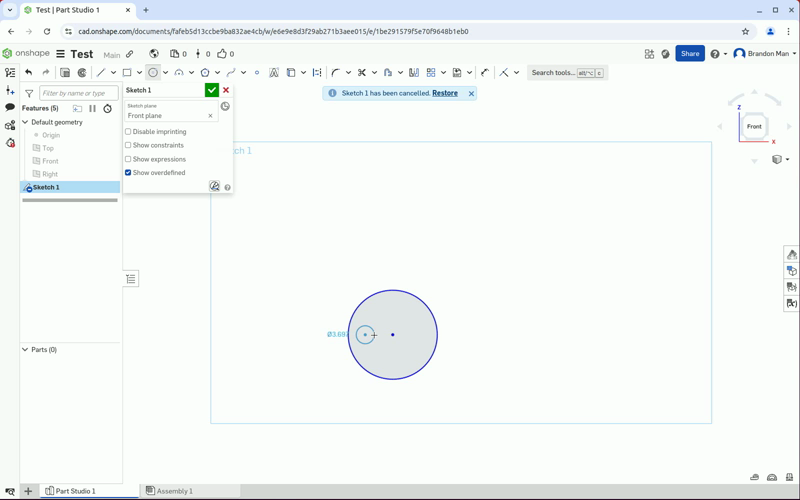
key(c)
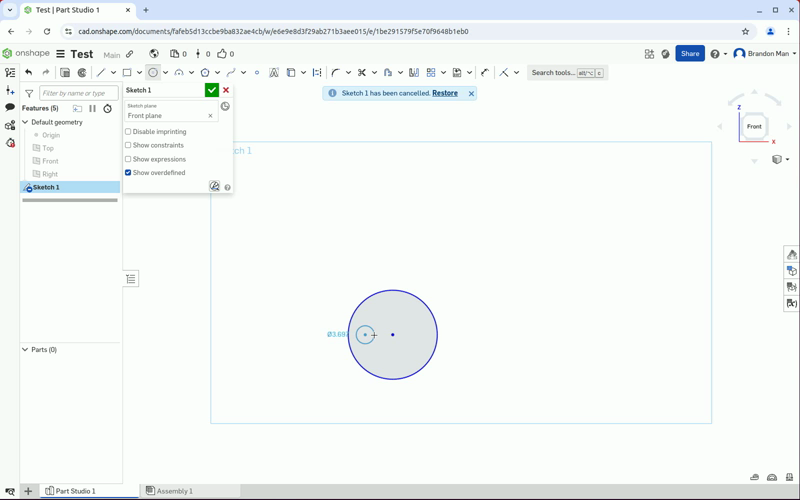
key_down(shift)
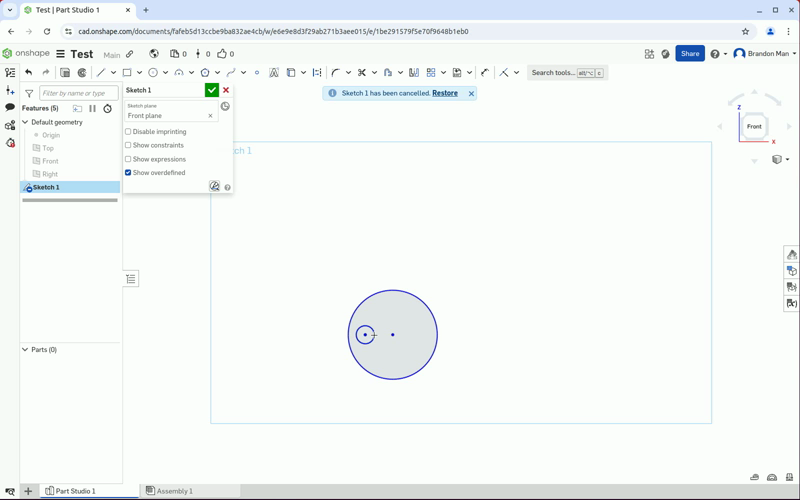
mouse_move(392, 334)
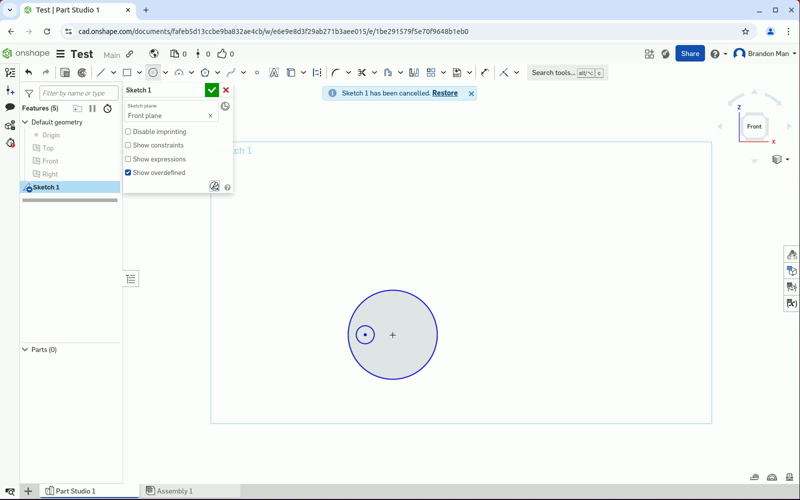
click(392, 334)
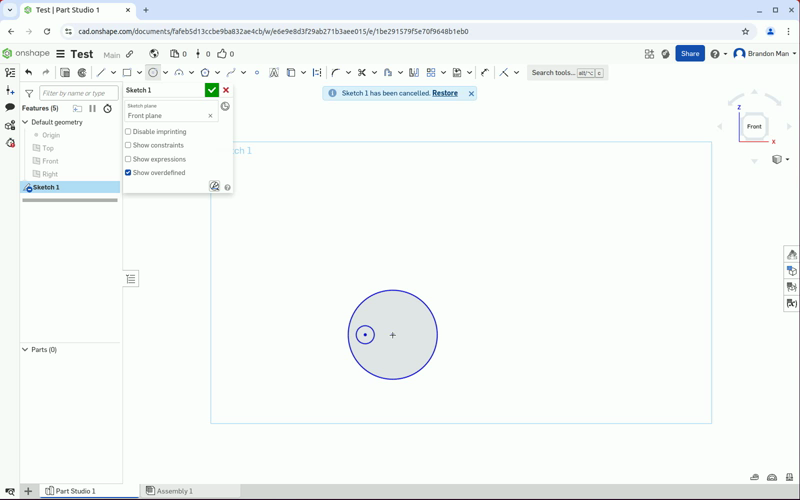
key_up(shift)
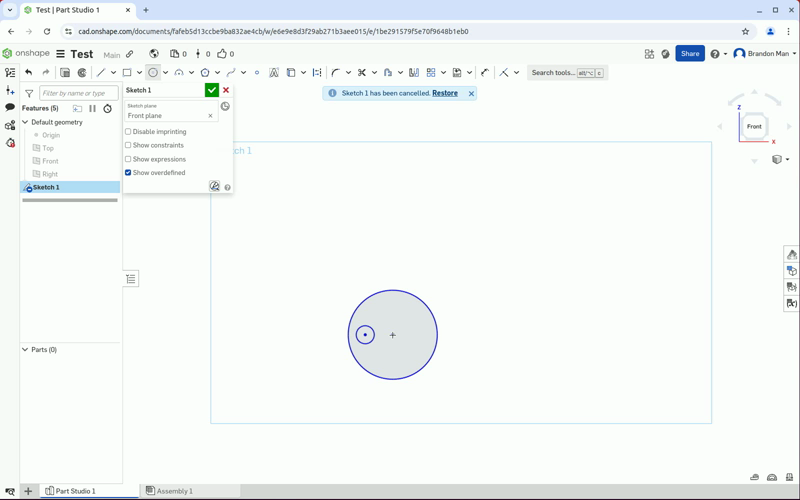
mouse_move(410, 334)
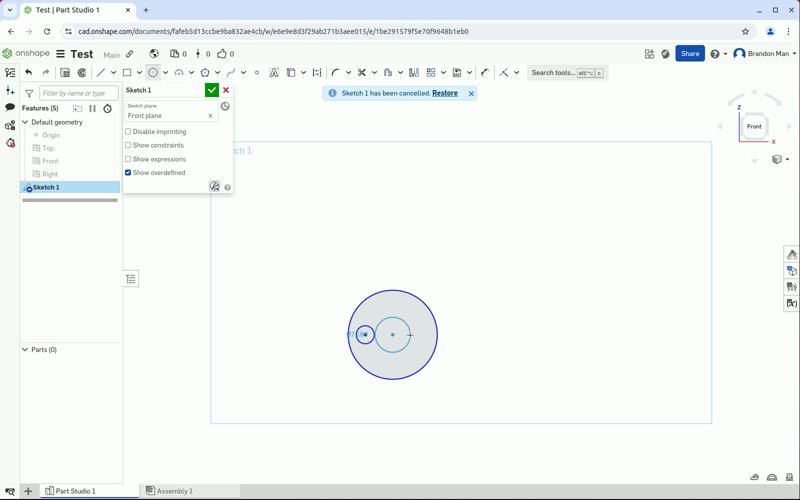
click(410, 334)
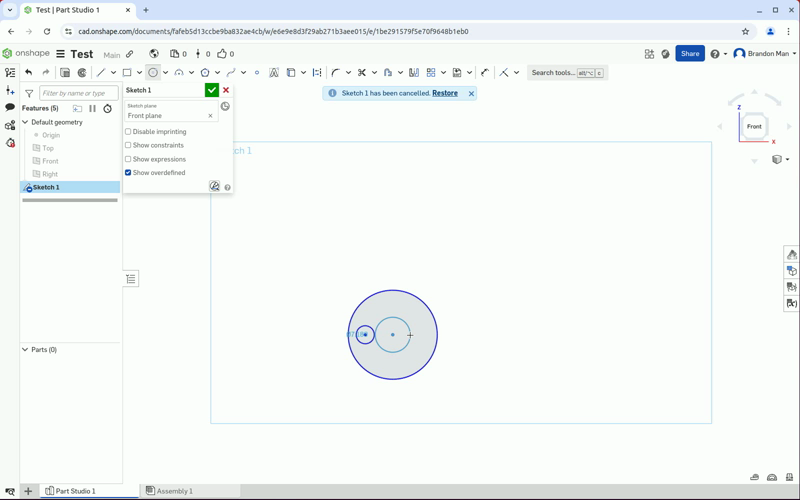
key(esc)
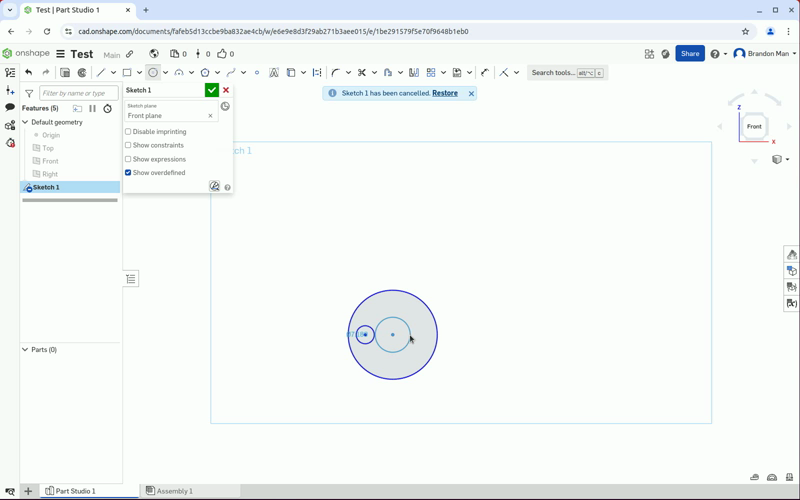
key(c)
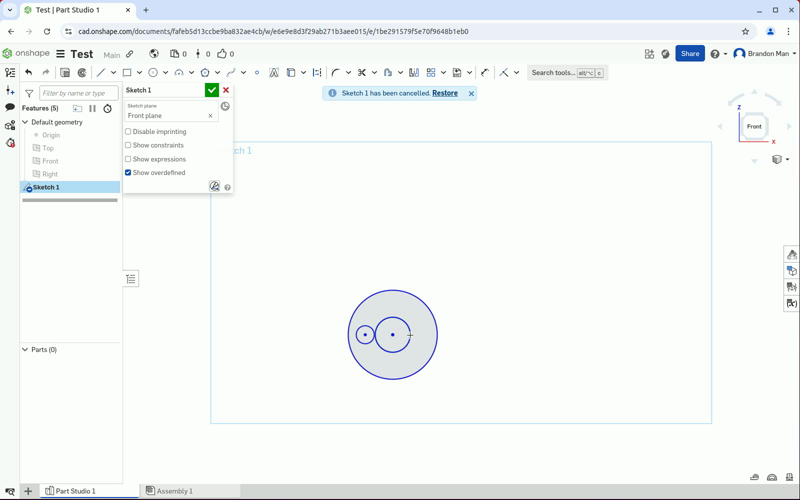
key_down(shift)
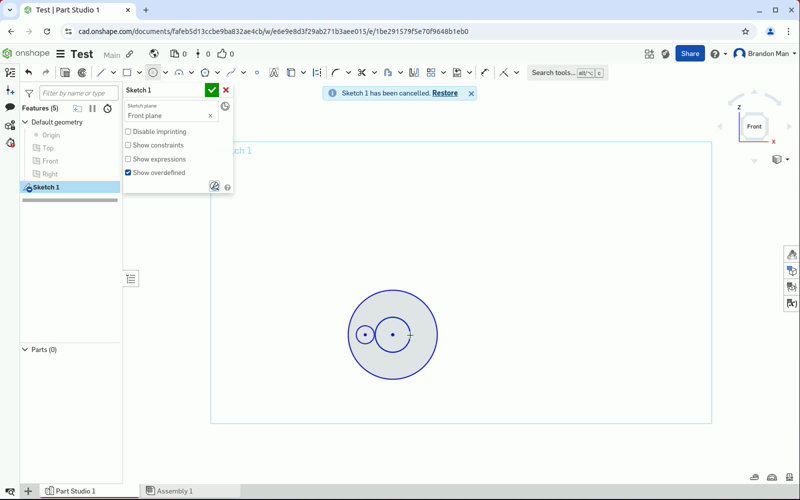
mouse_move(392, 361)
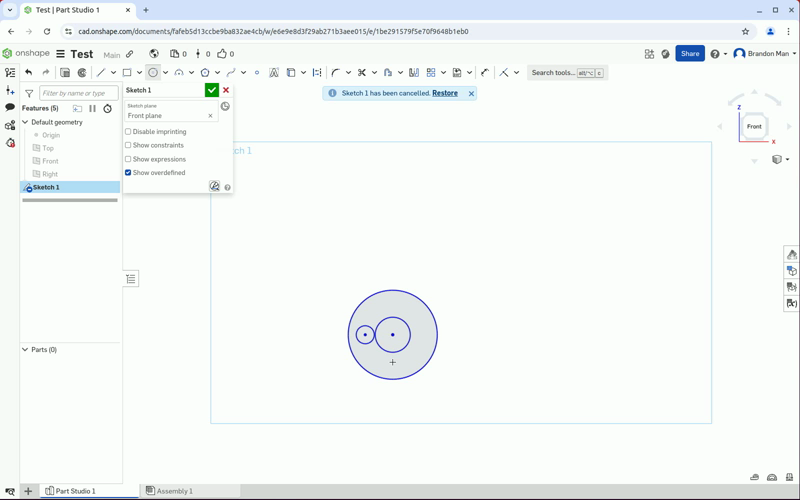
click(392, 361)
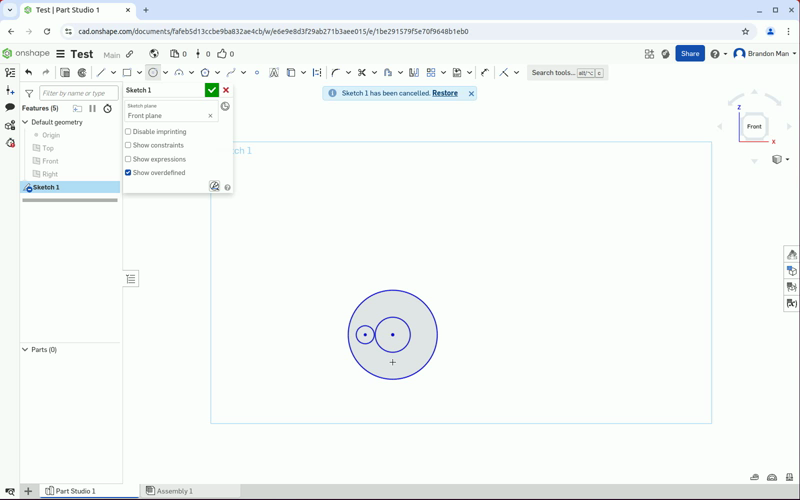
key_up(shift)
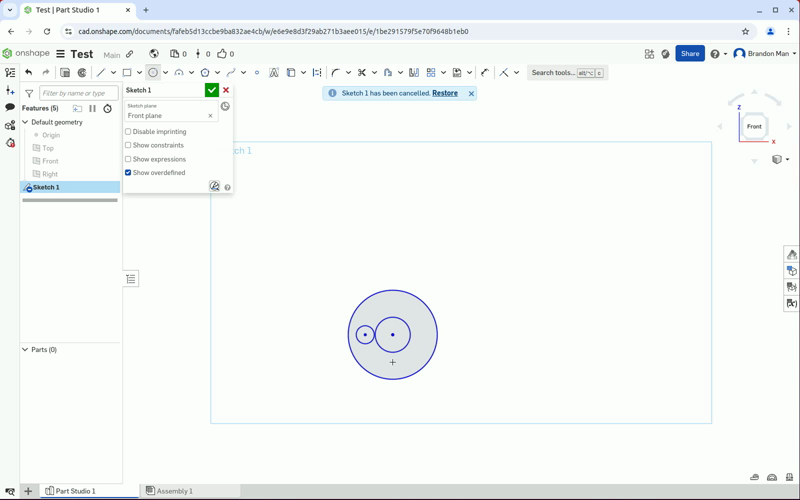
mouse_move(401, 361)
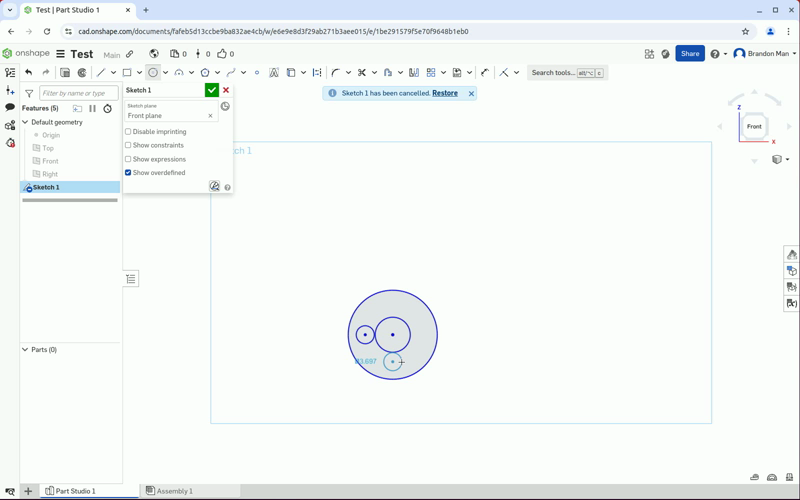
click(401, 361)
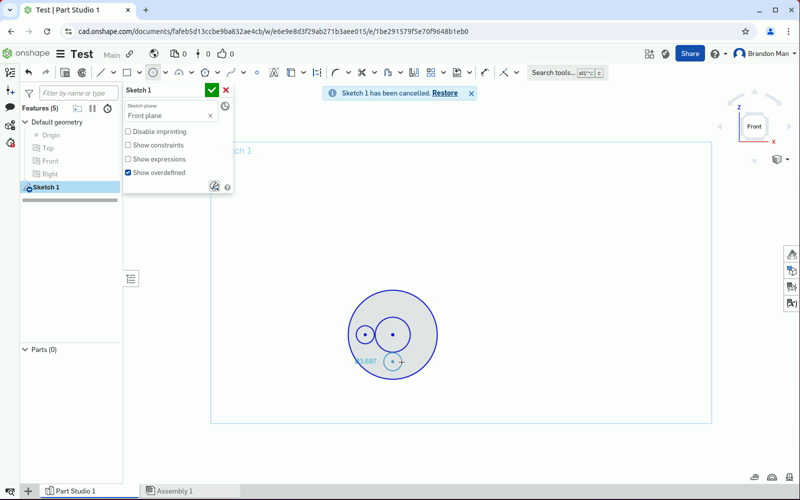
key(esc)
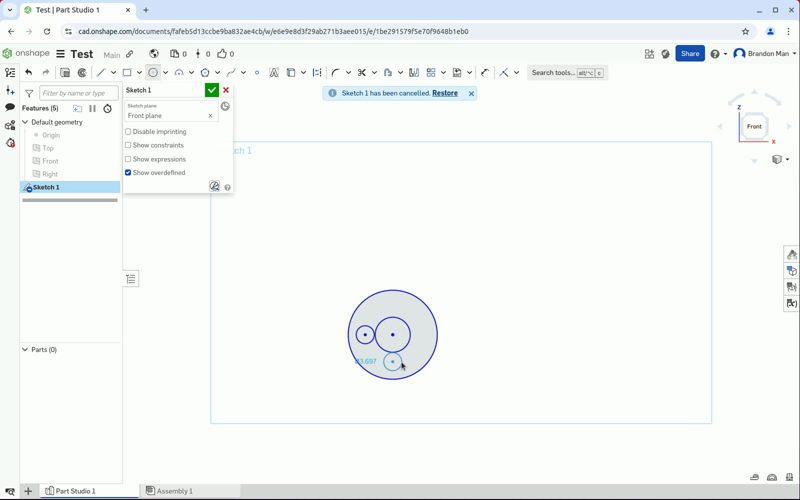
key(c)
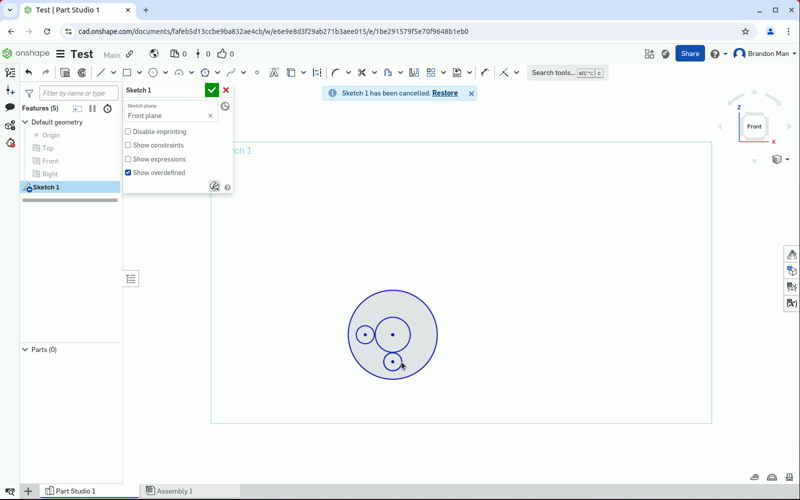
key_down(shift)
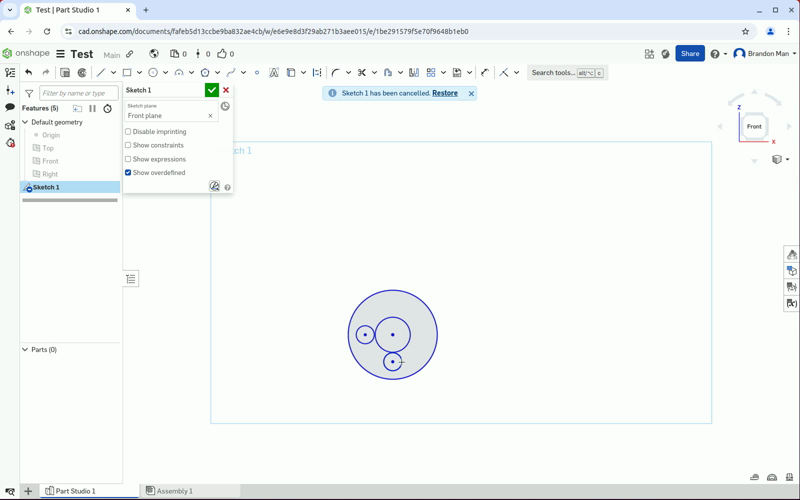
mouse_move(392, 307)
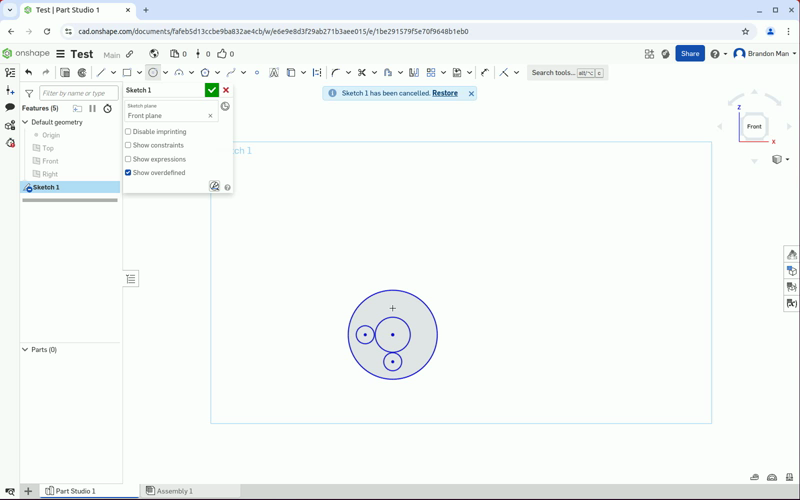
click(392, 307)
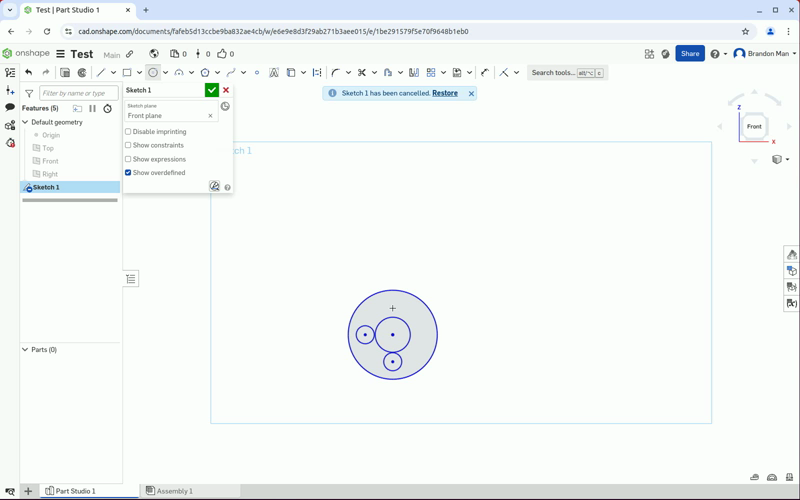
key_up(shift)
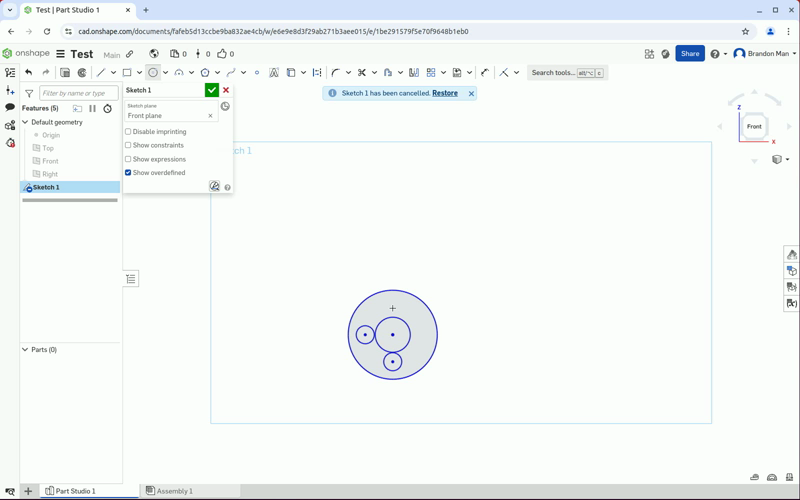
mouse_move(401, 307)
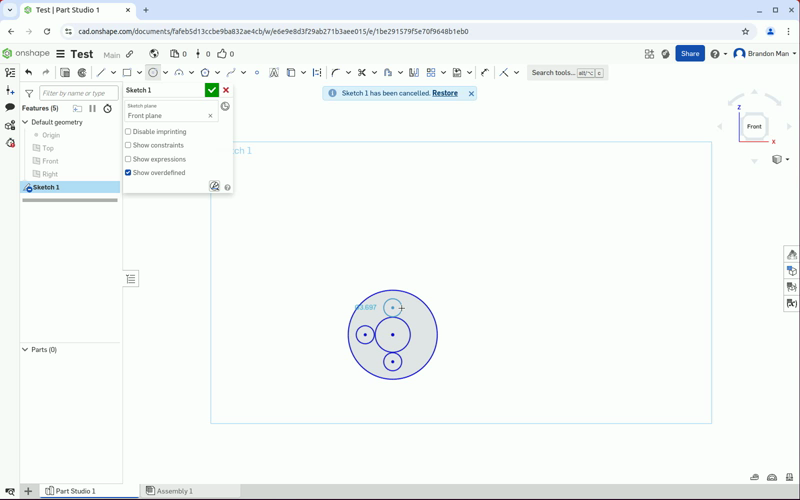
click(401, 307)
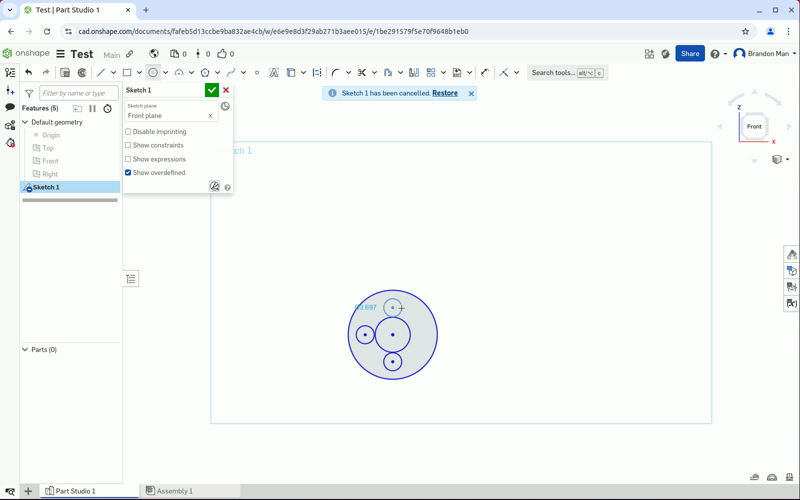
key(esc)
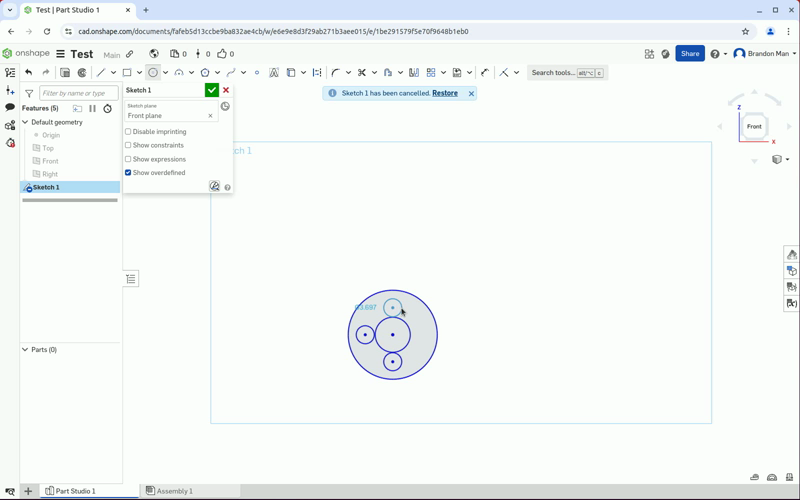
key(c)
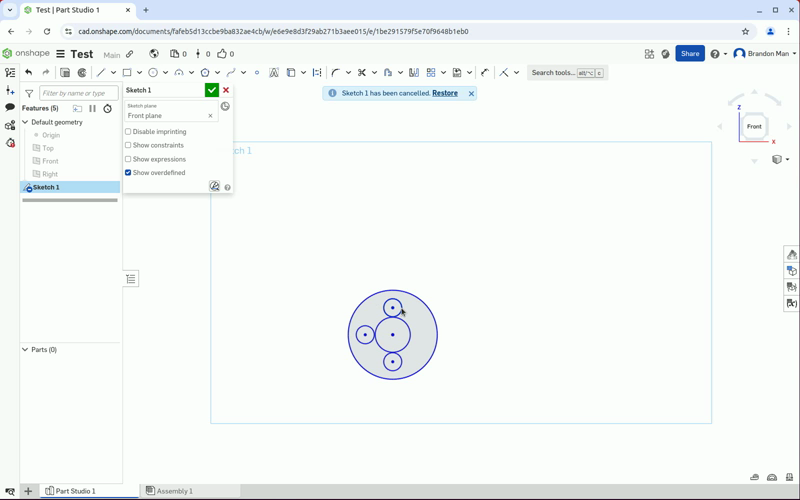
key_down(shift)
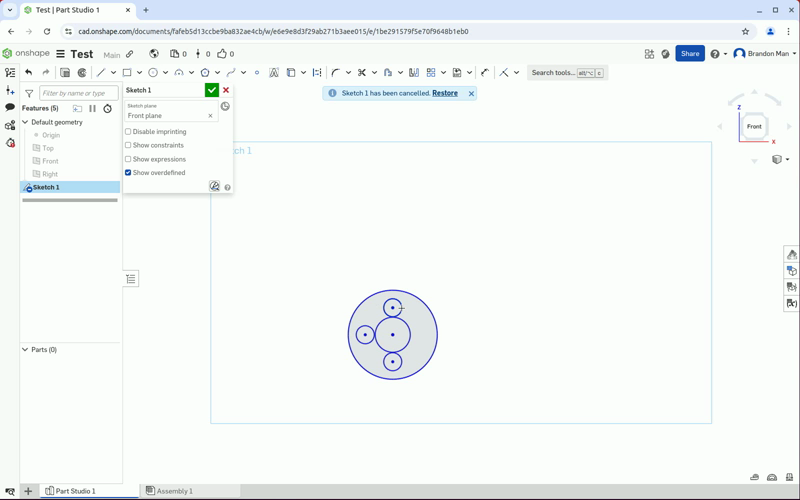
mouse_move(419, 334)
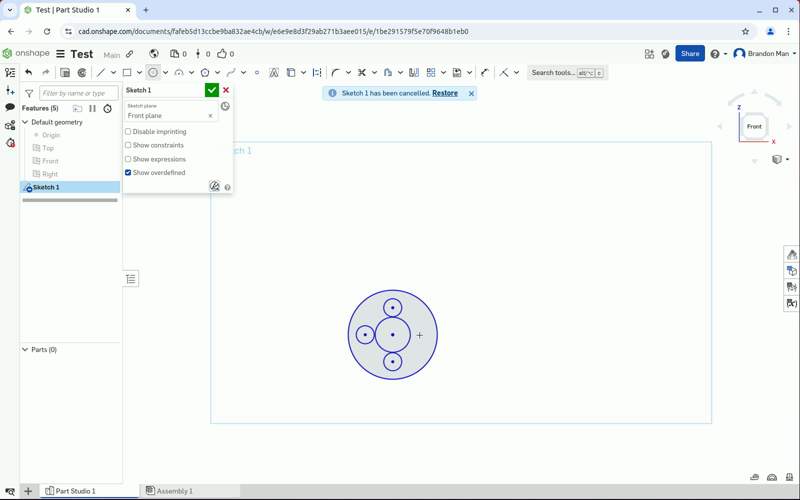
click(419, 334)
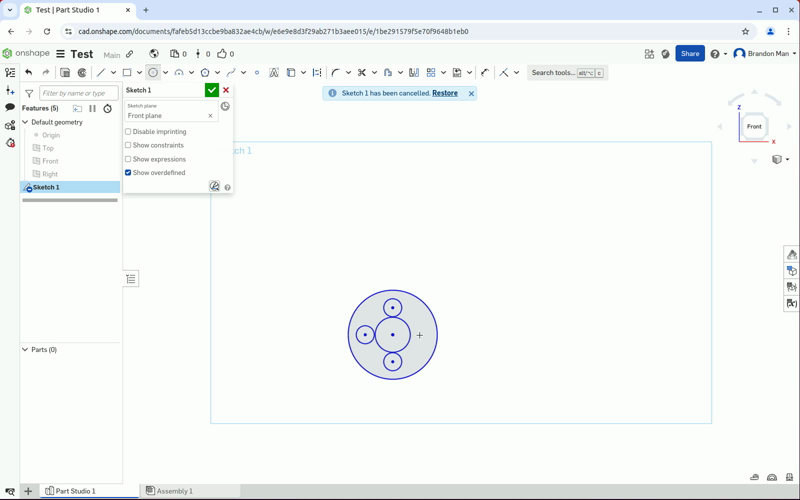
key_up(shift)
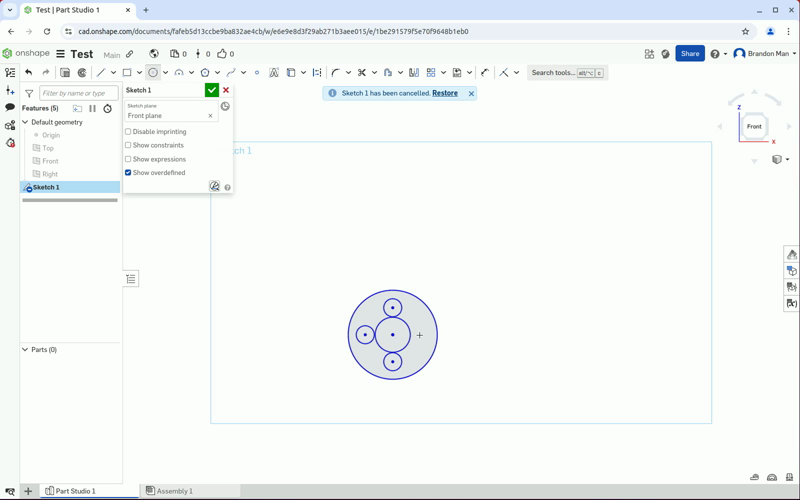
mouse_move(428, 334)
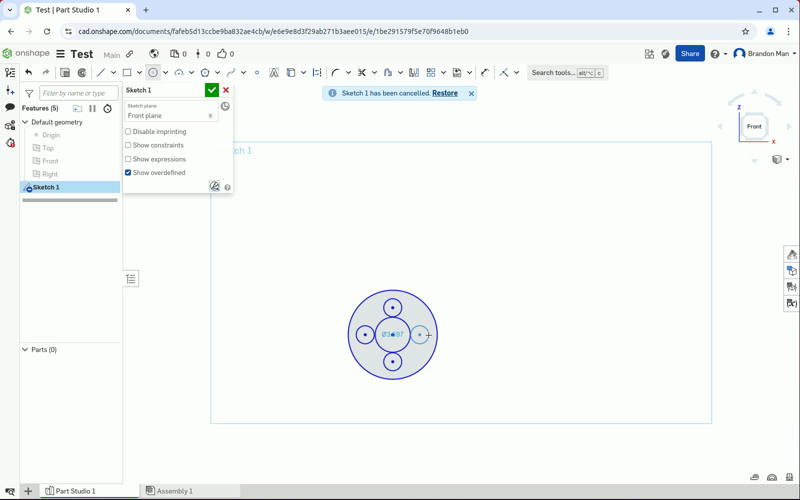
click(428, 334)
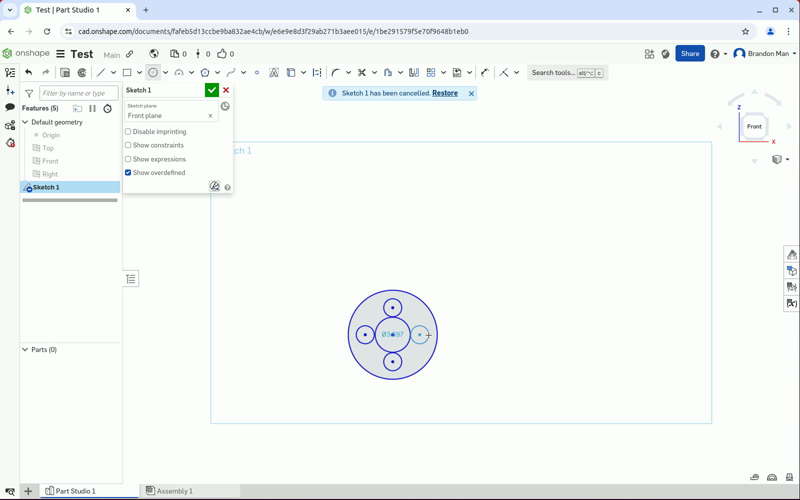
key(esc)
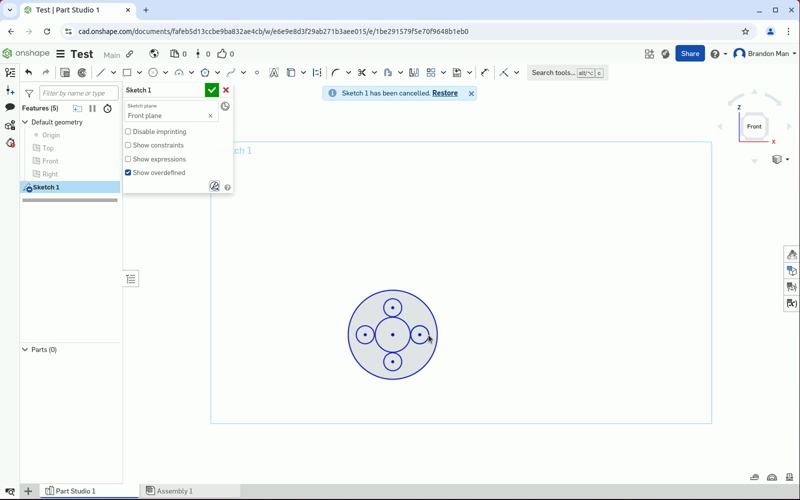
mouse_move(426, 348)
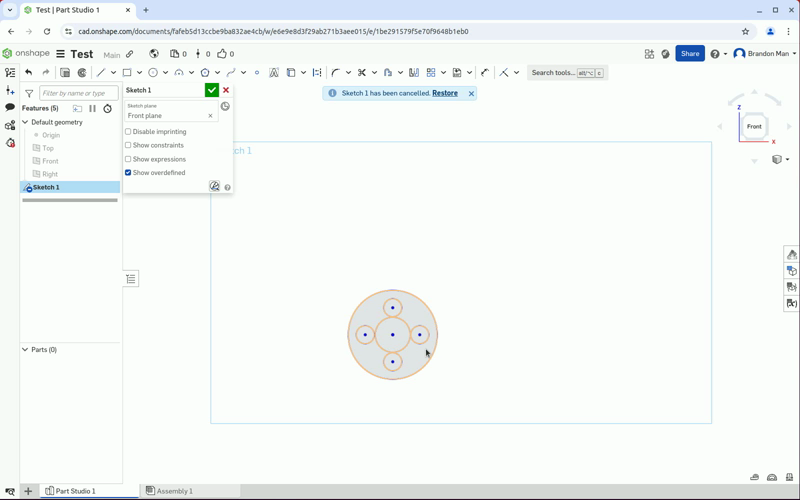
click(426, 348)
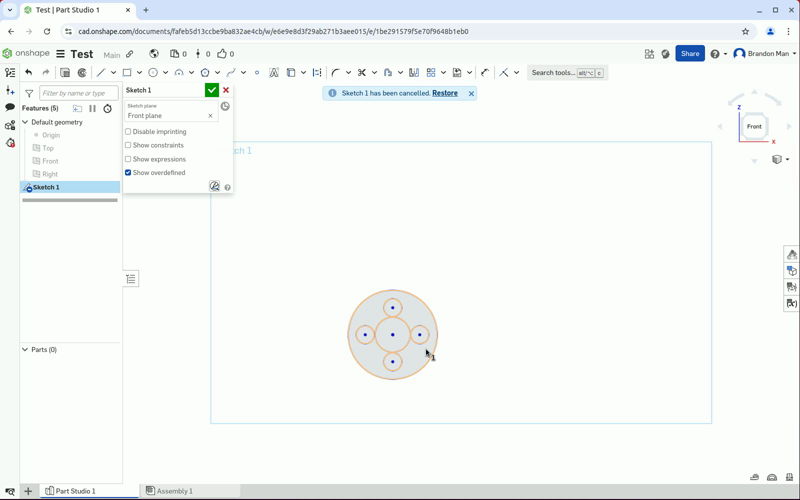
mouse_move(73, 352)
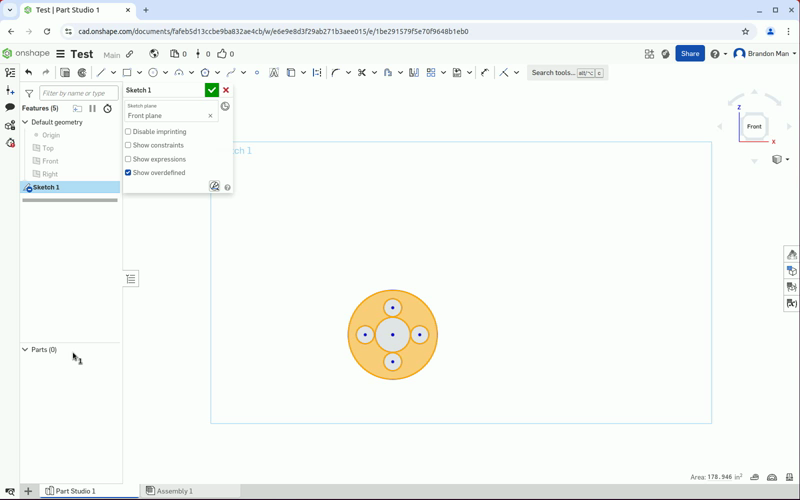
key(shift+y)
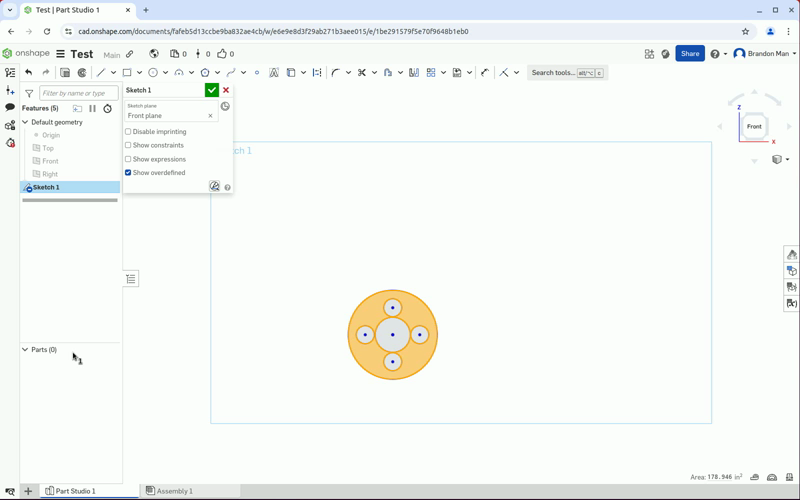
key(shift+e)
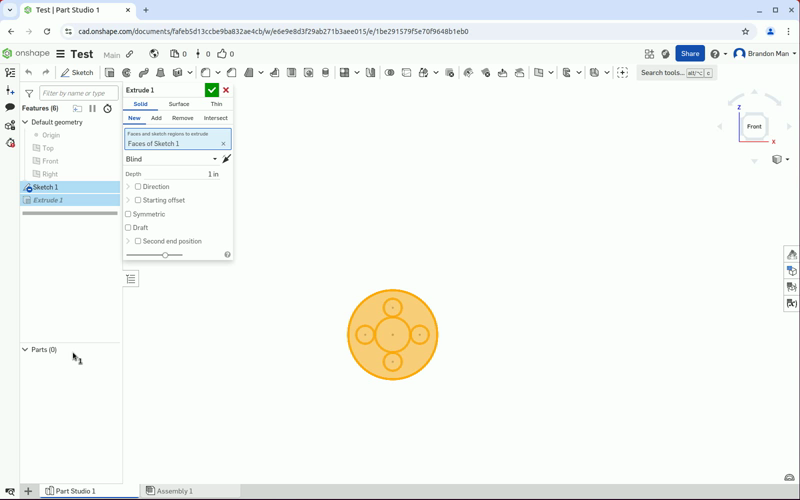
mouse_move(143, 106)
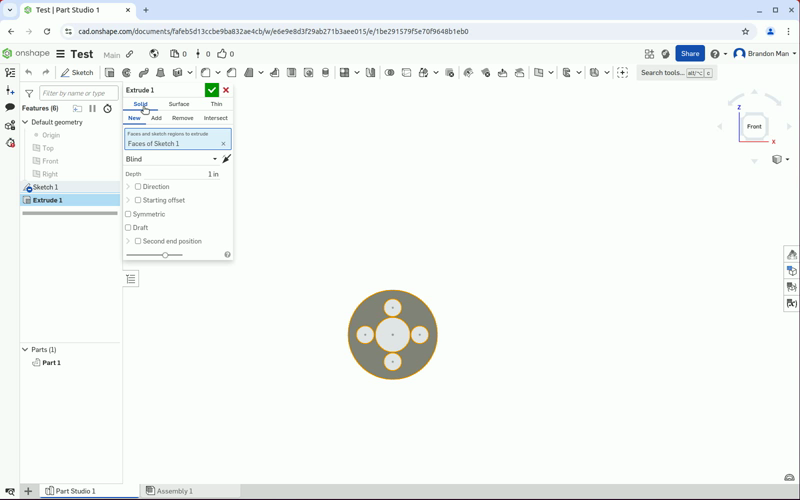
click(143, 106)
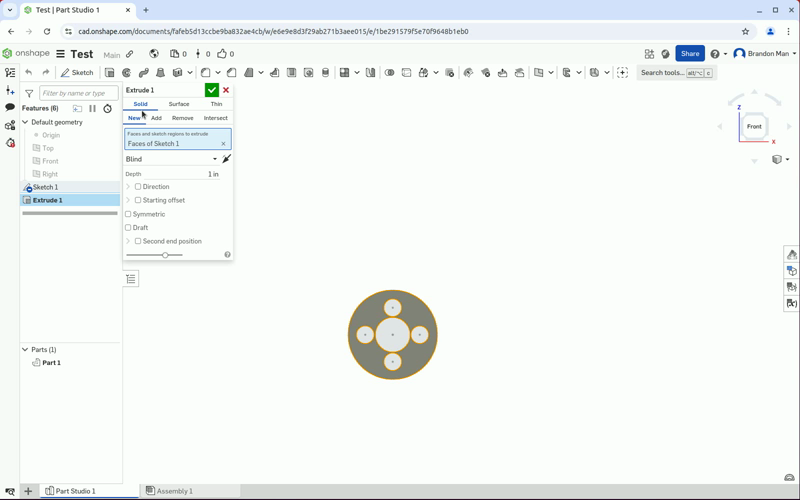
mouse_move(137, 120)
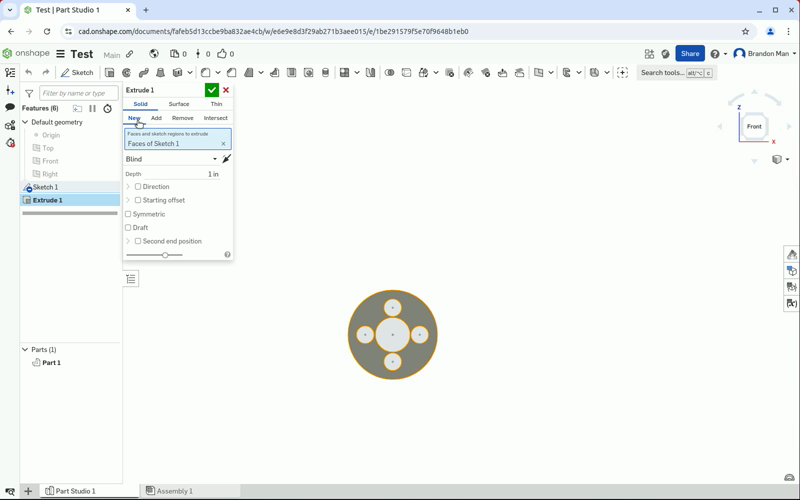
click(137, 120)
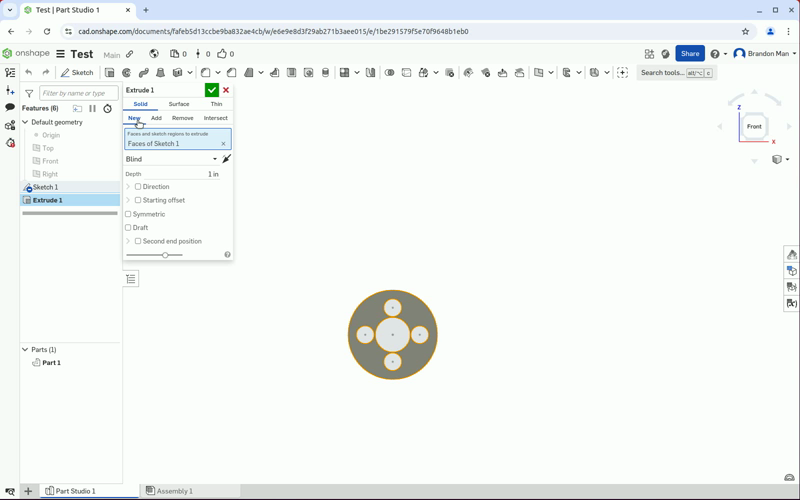
key(tab, 4)
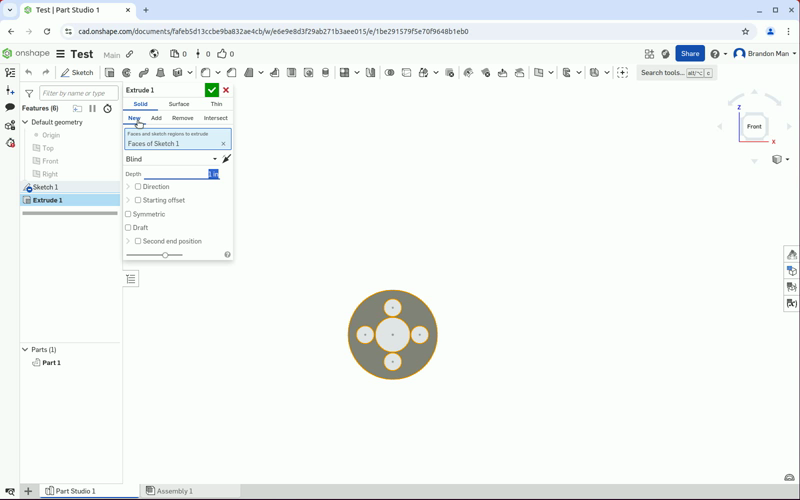
text(2.888)
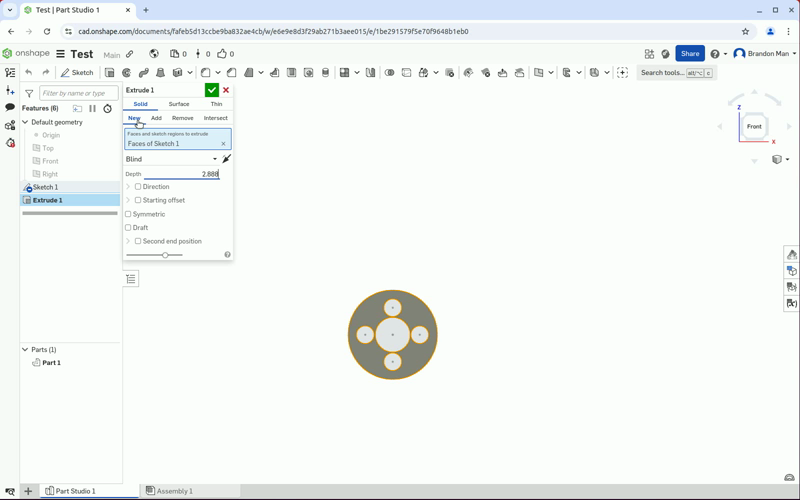
key(tab, 3)
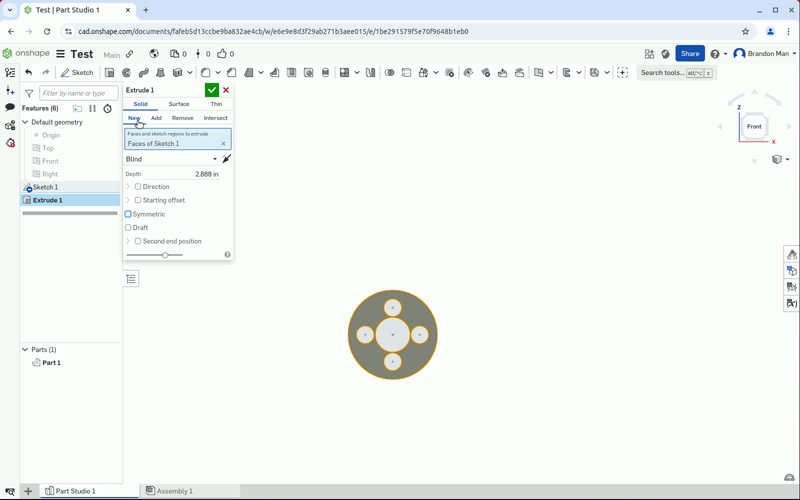
key(space)
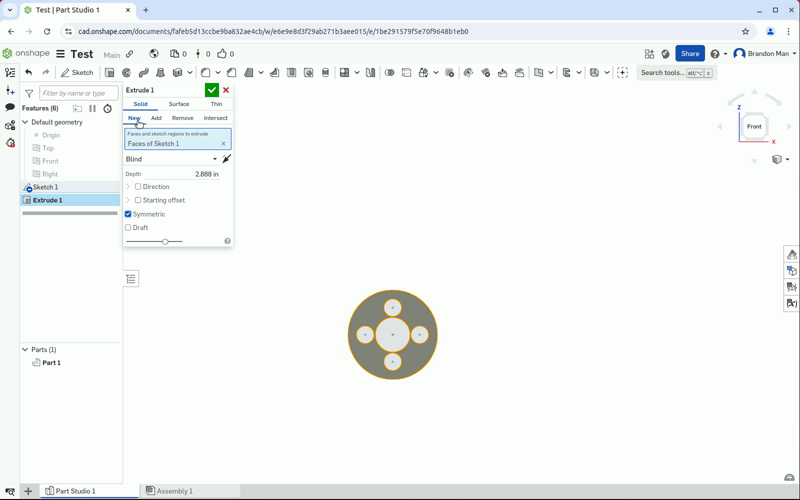
key(enter)
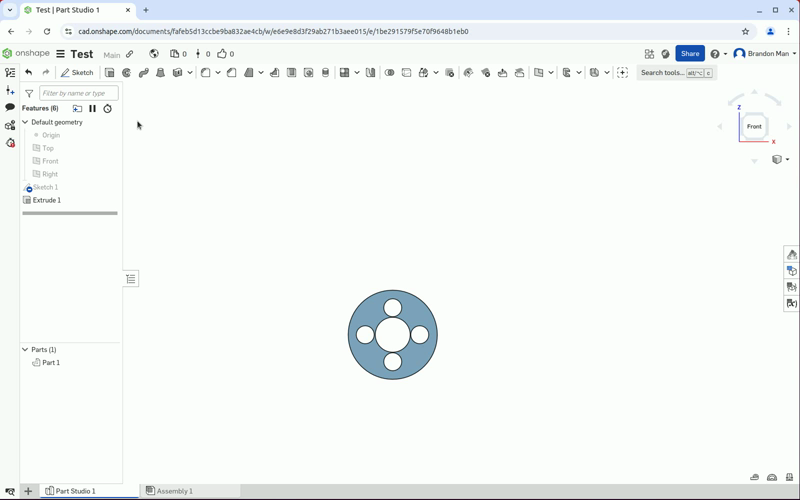
key(shift+h)
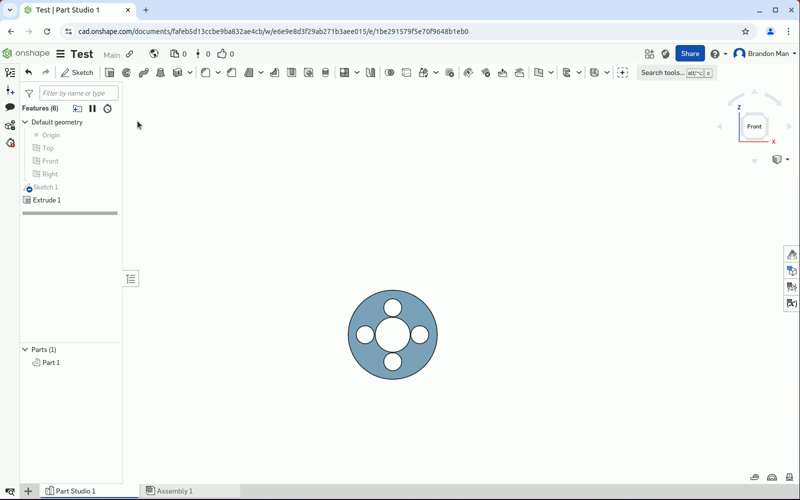
key(shift+h)
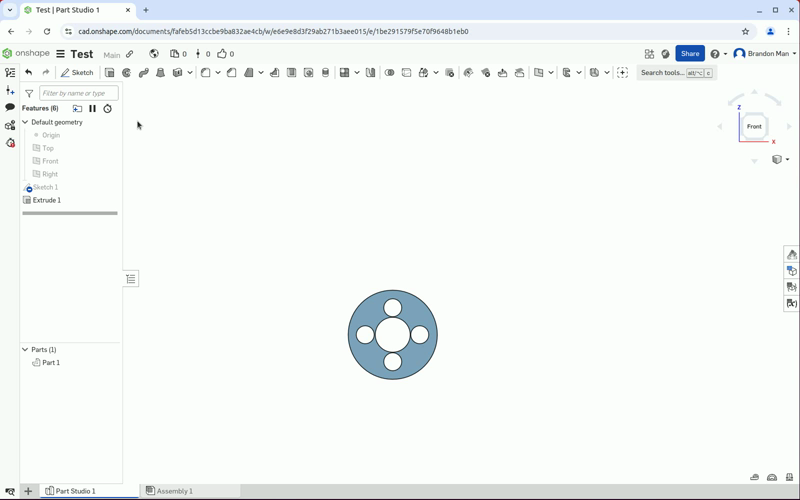
mouse_move(73, 189)
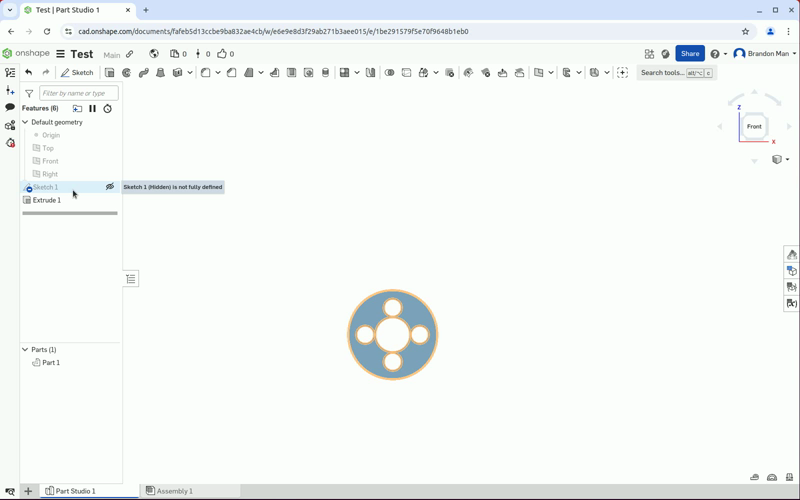
click(73, 189)
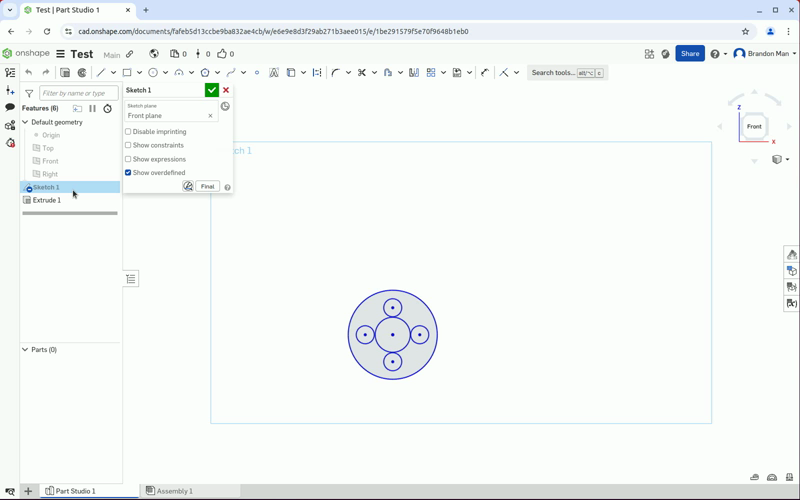
mouse_move(229, 92)
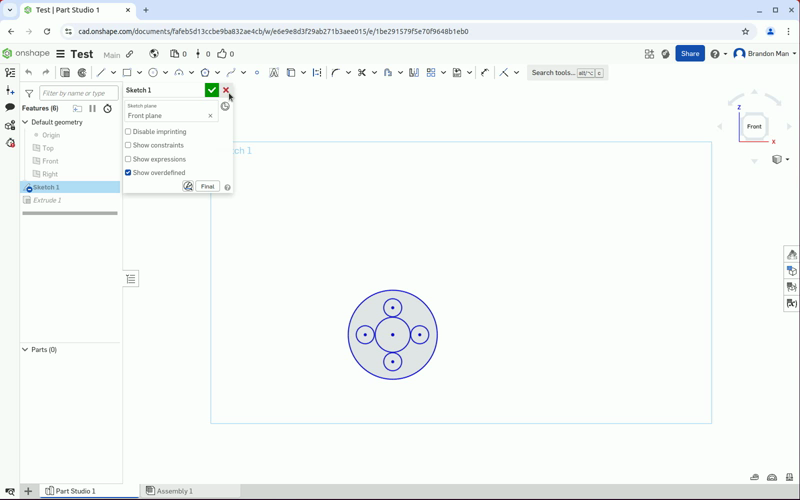
click(229, 92)
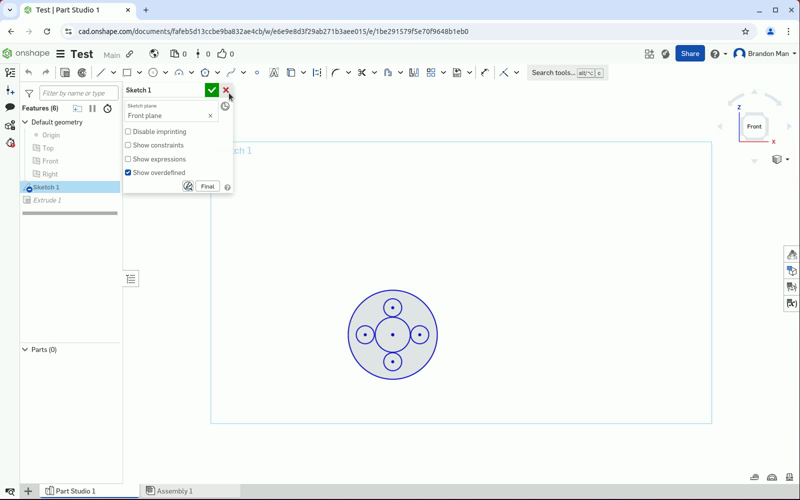
key(shift+s)
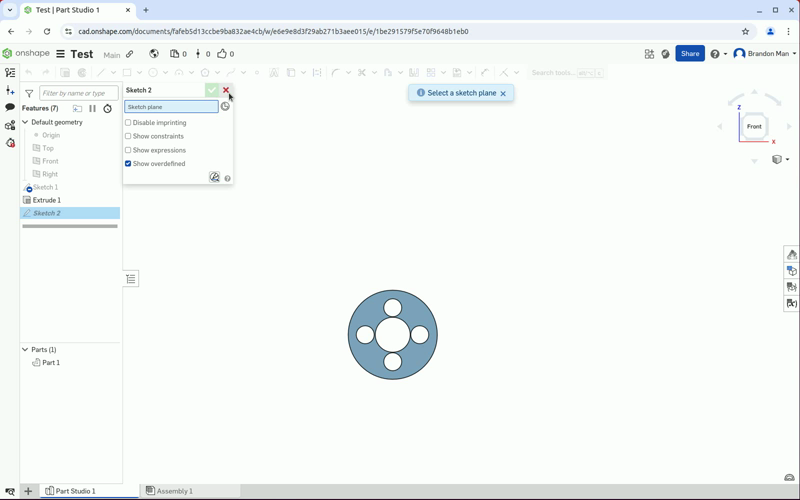
mouse_move(73, 163)
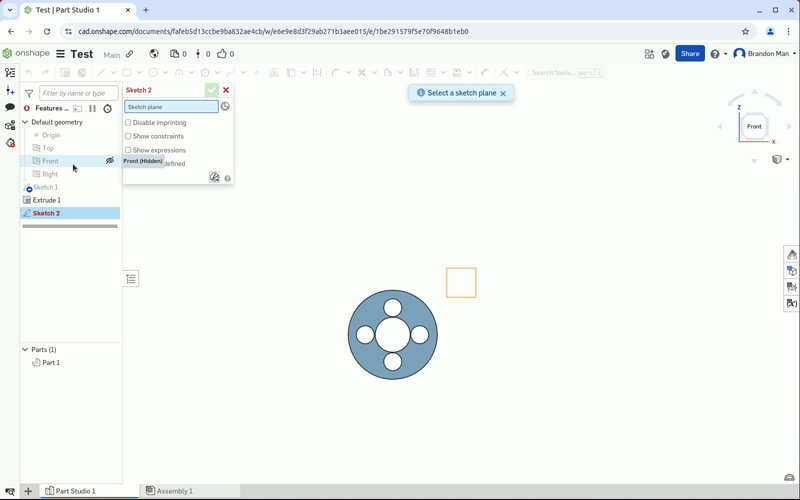
click(73, 163)
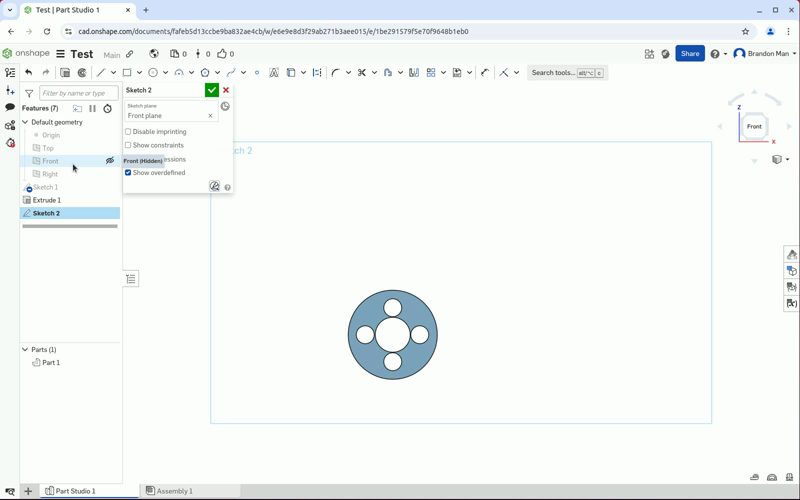
mouse_move(73, 352)
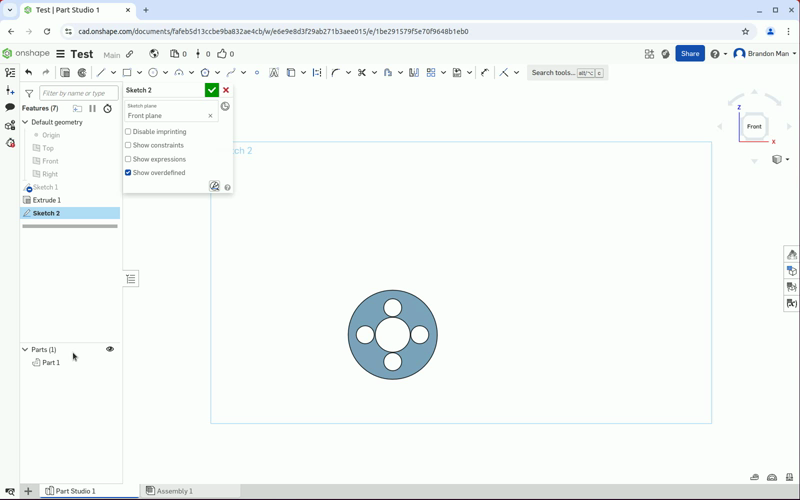
key(y)
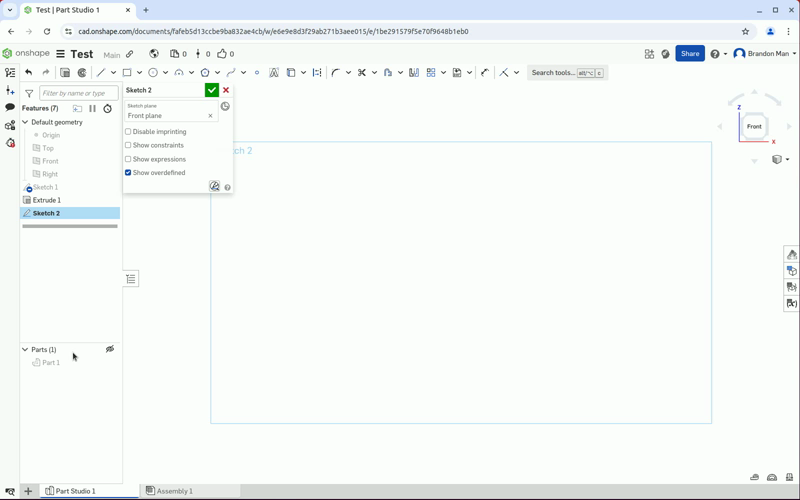
key(c)
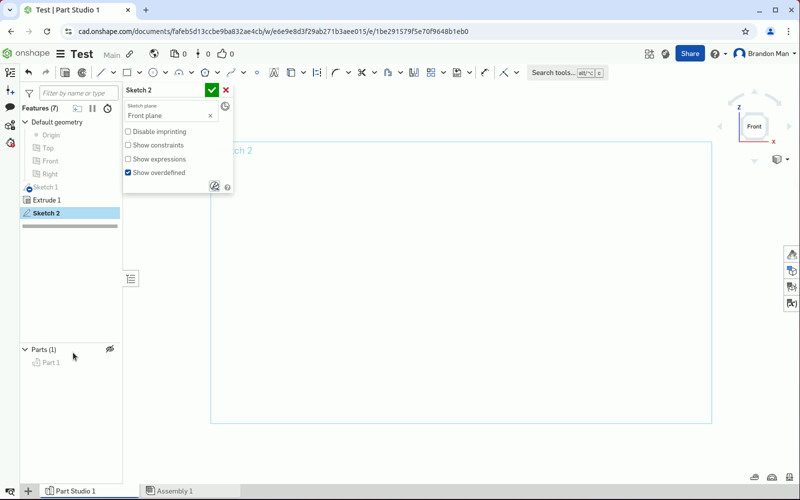
key_down(shift)
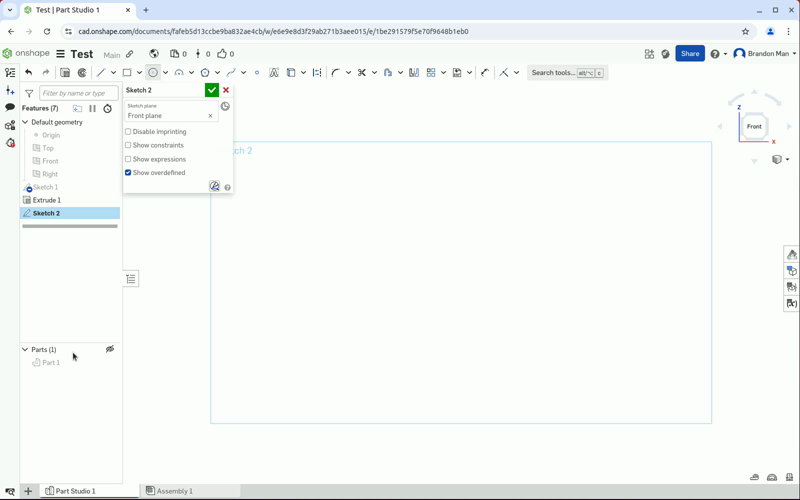
mouse_move(393, 334)
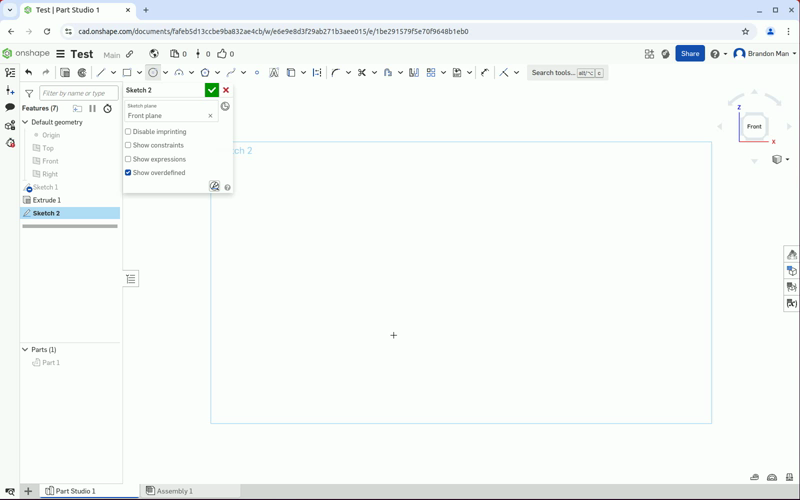
click(393, 334)
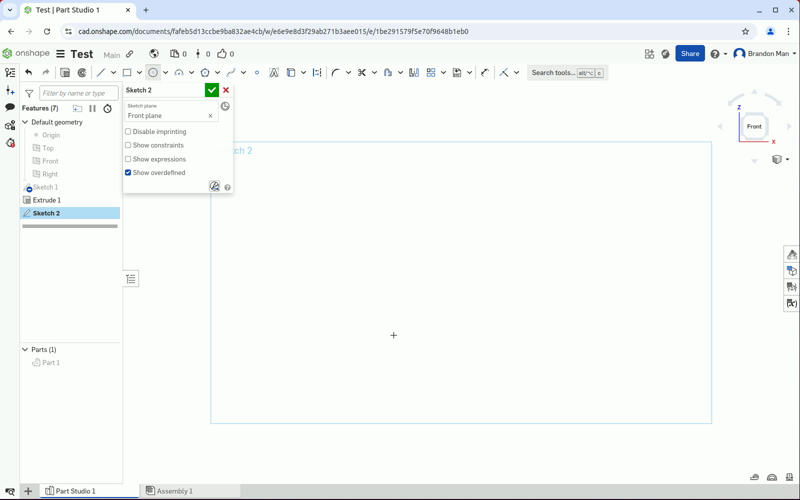
key_up(shift)
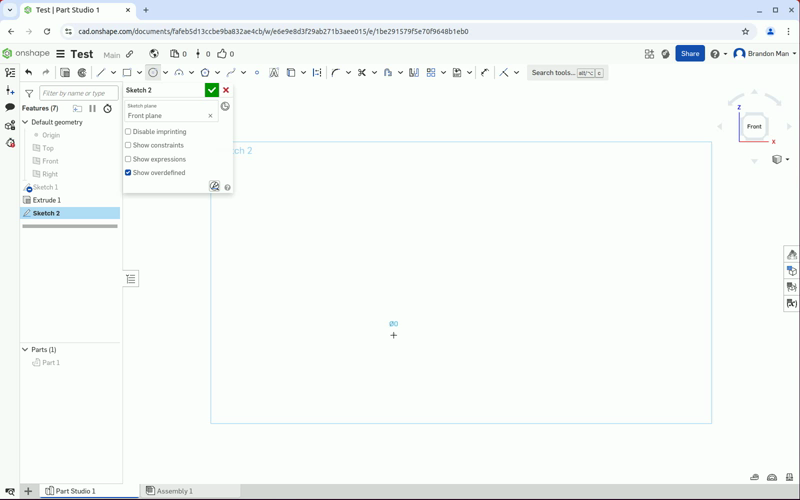
mouse_move(411, 334)
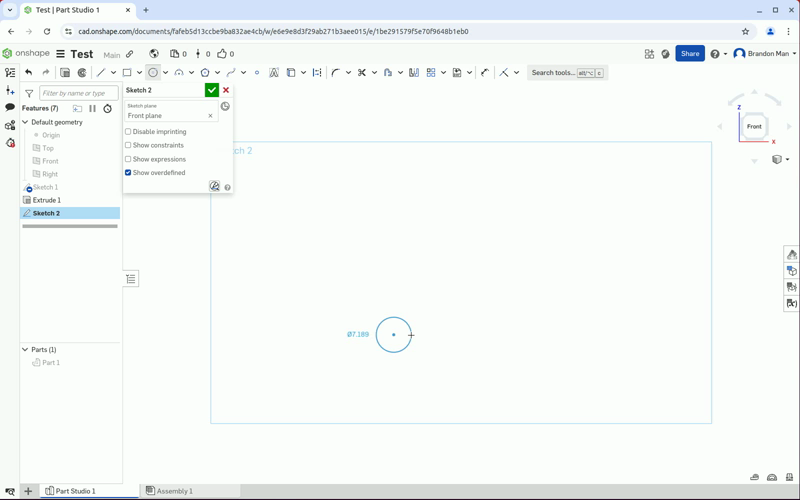
click(411, 334)
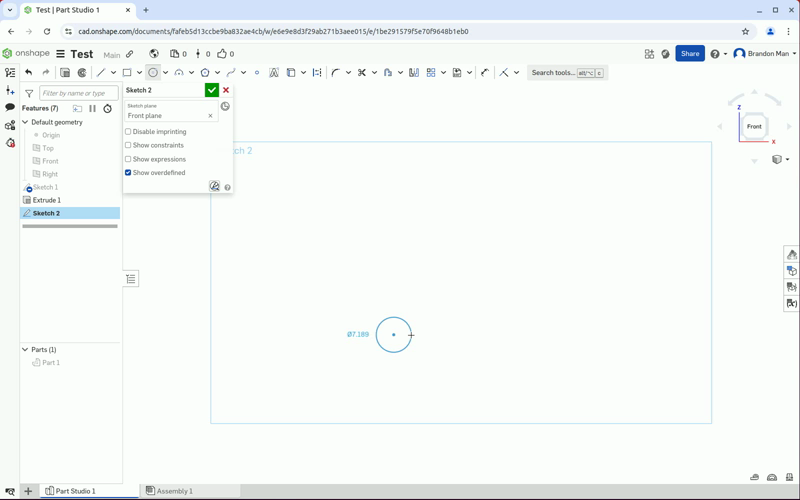
key(esc)
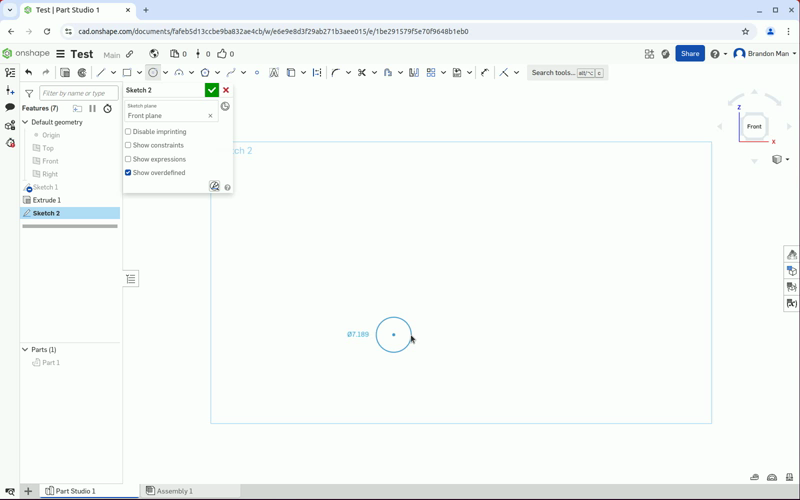
key(c)
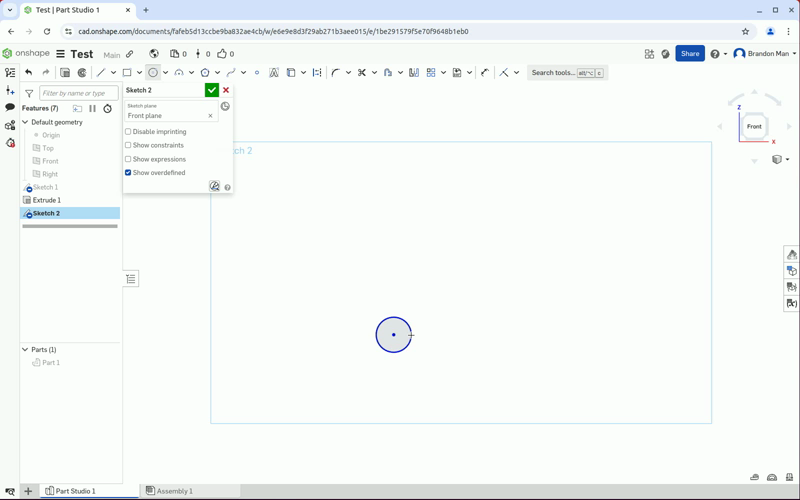
key_down(shift)
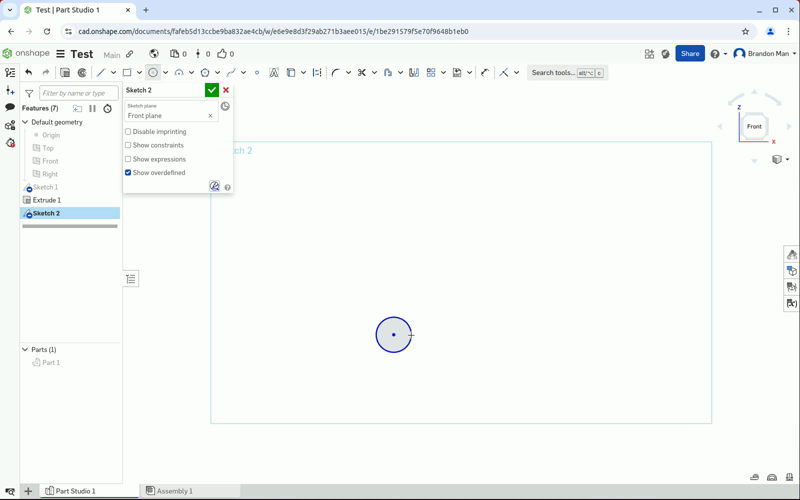
mouse_move(393, 334)
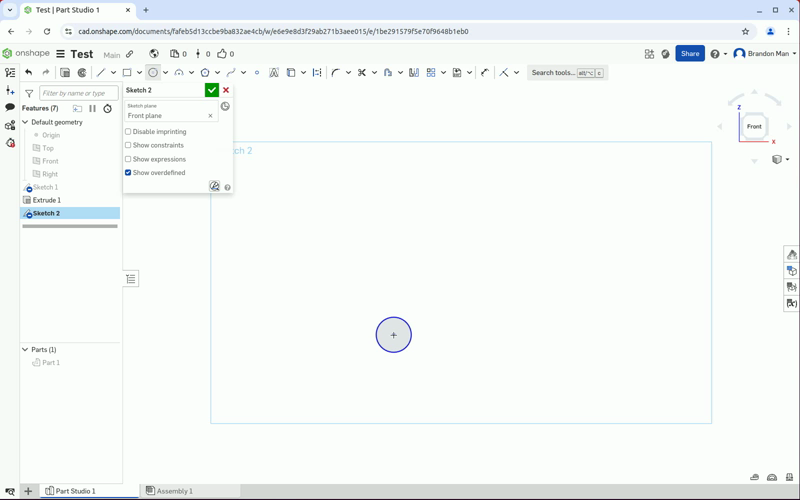
click(393, 334)
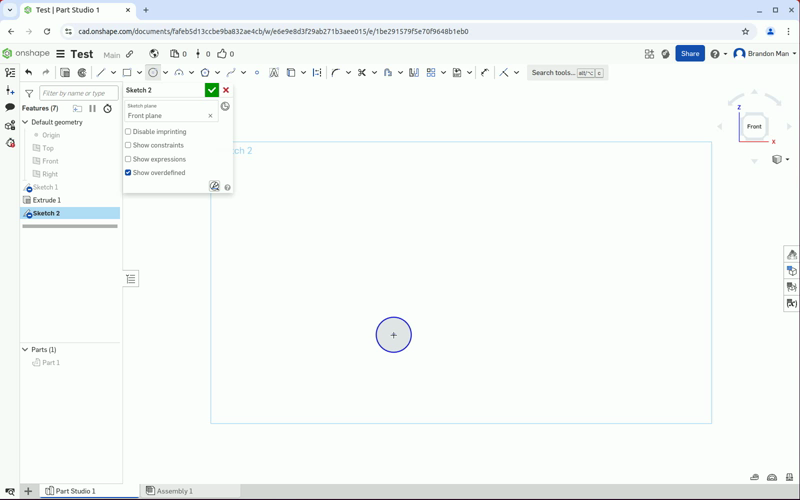
key_up(shift)
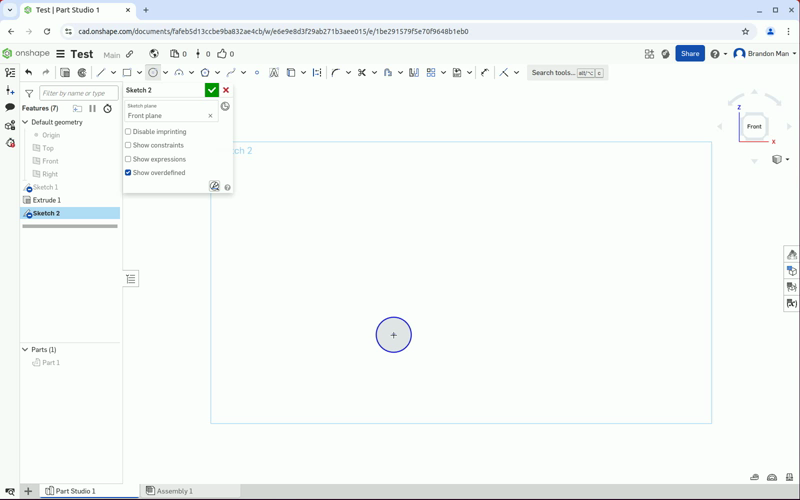
mouse_move(402, 334)
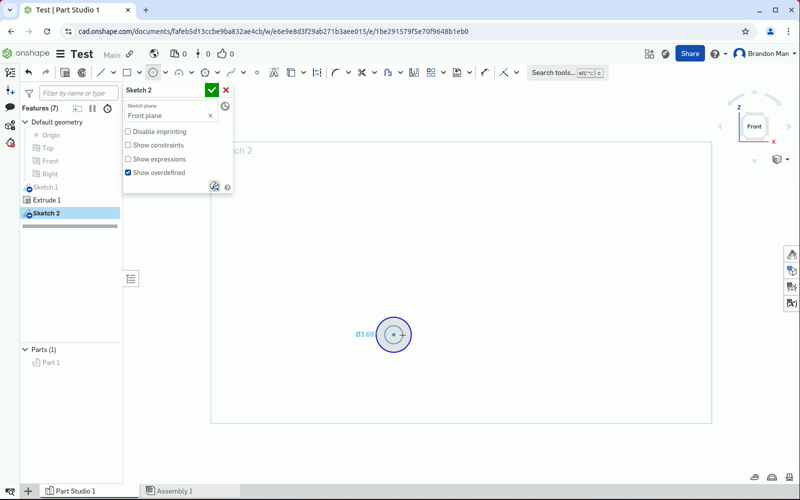
click(402, 334)
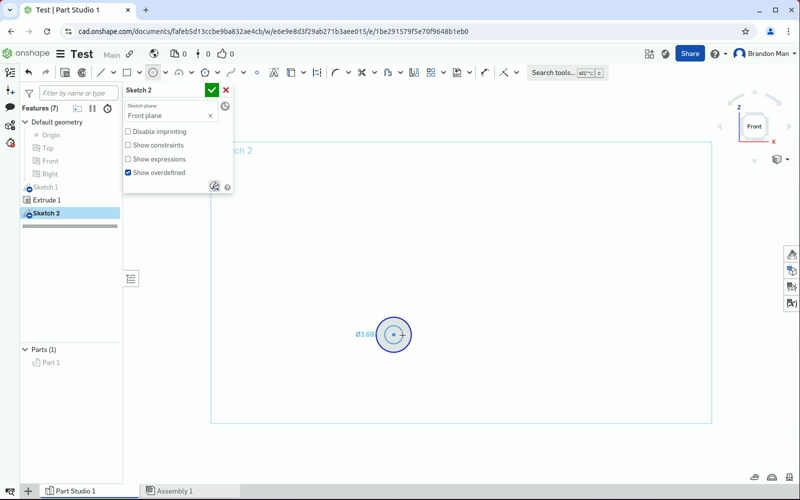
key(esc)
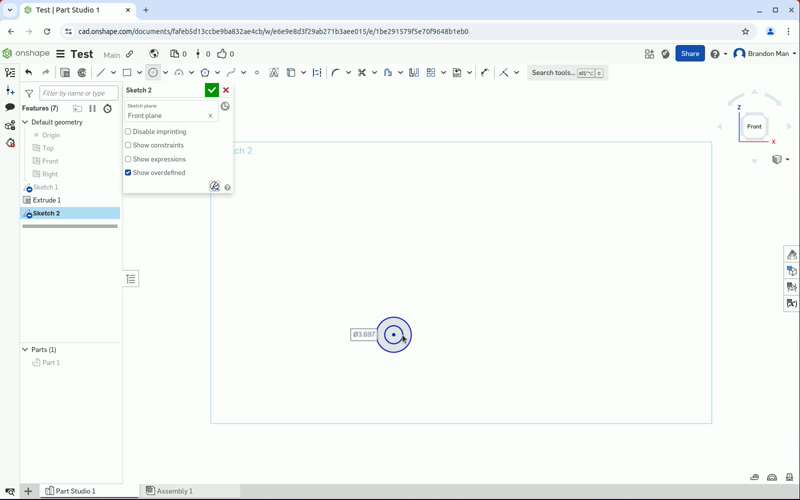
mouse_move(379, 340)
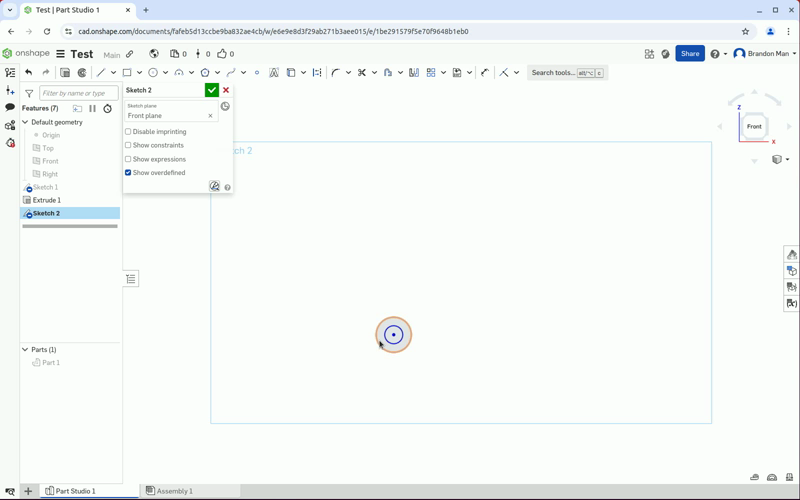
scroll(6)
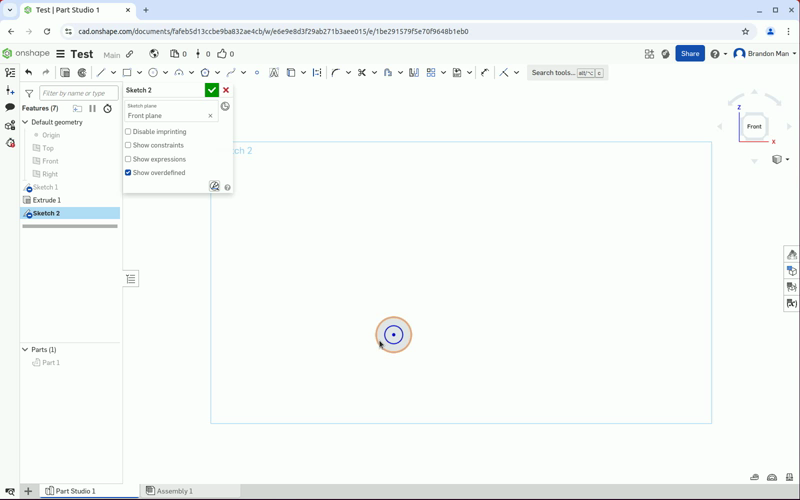
scroll(6)
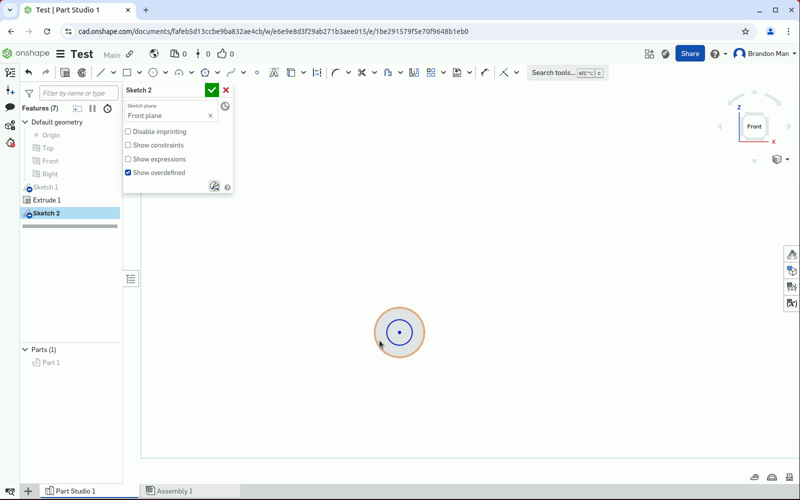
scroll(6)
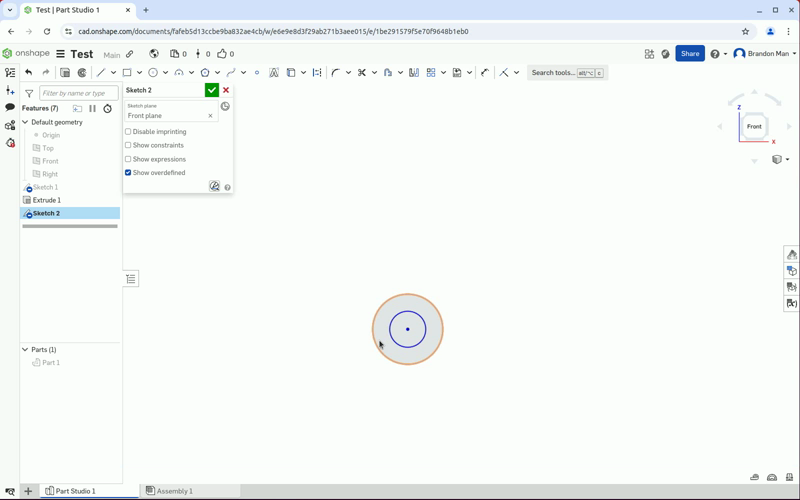
scroll(6)
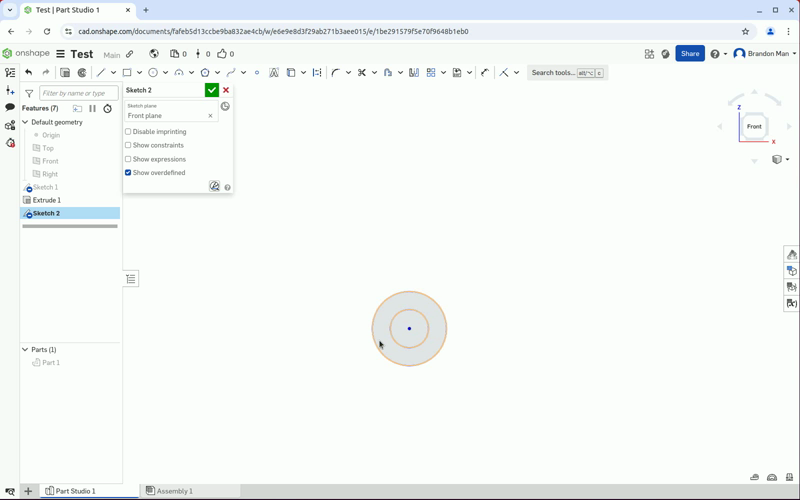
scroll(6)
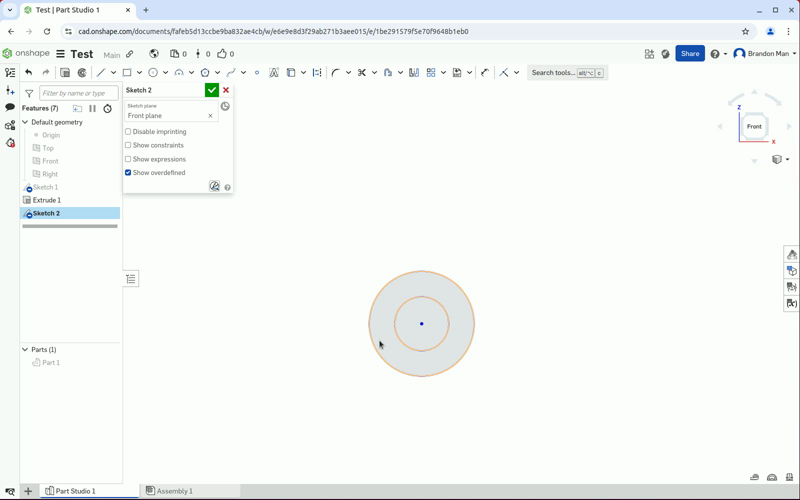
scroll(6)
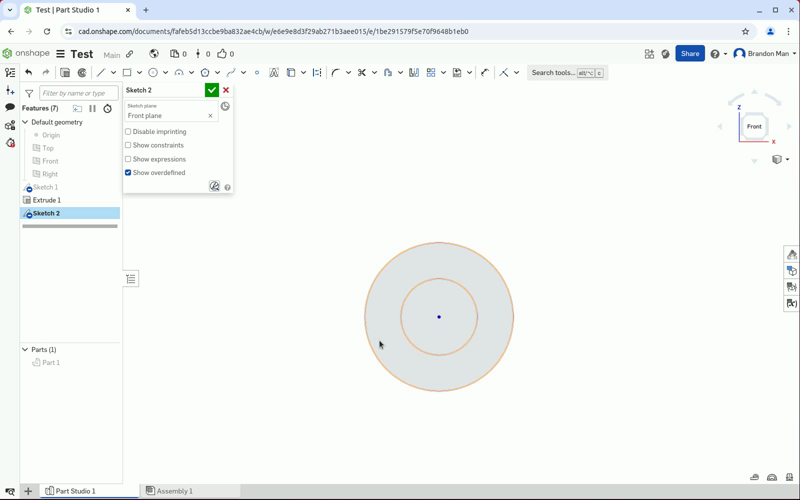
scroll(6)
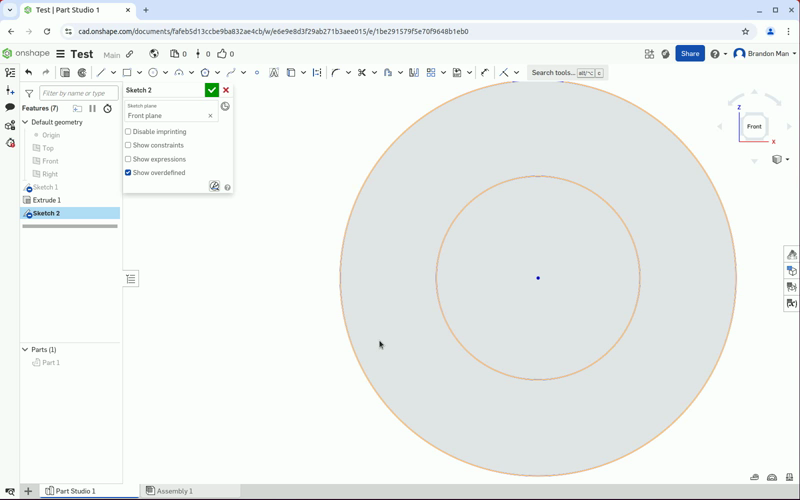
click(379, 340)
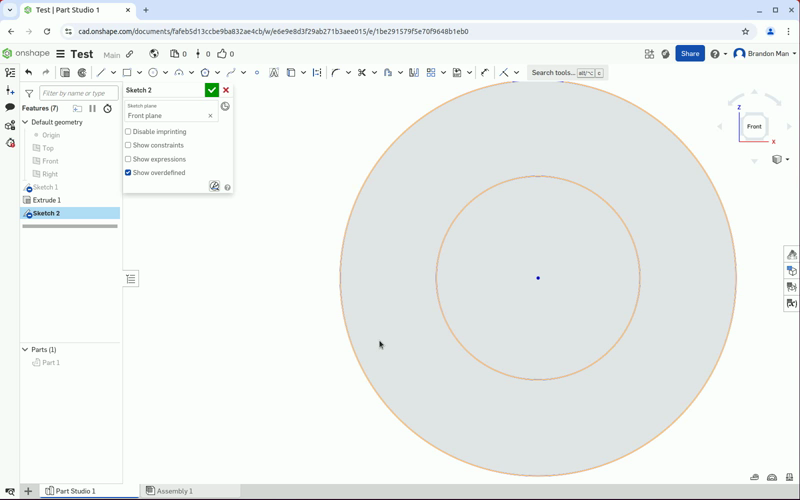
scroll(-6)
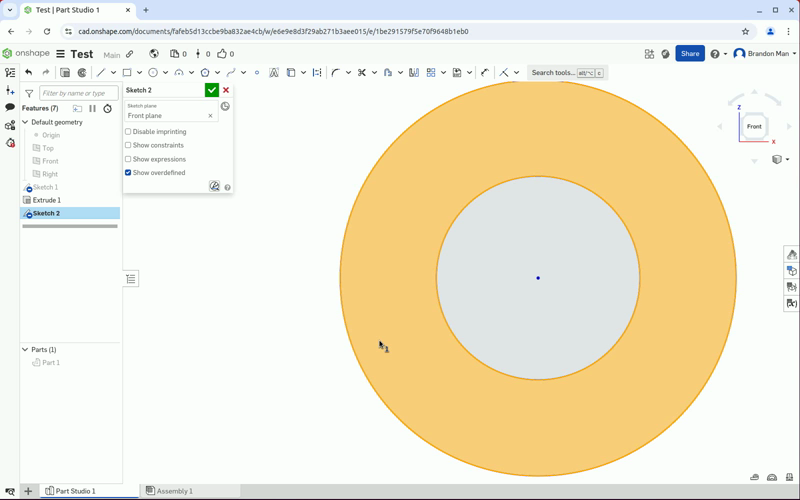
scroll(-6)
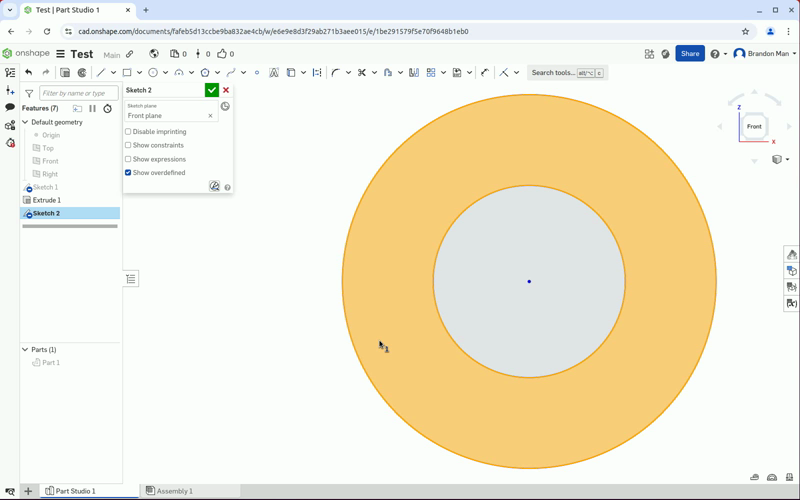
scroll(-6)
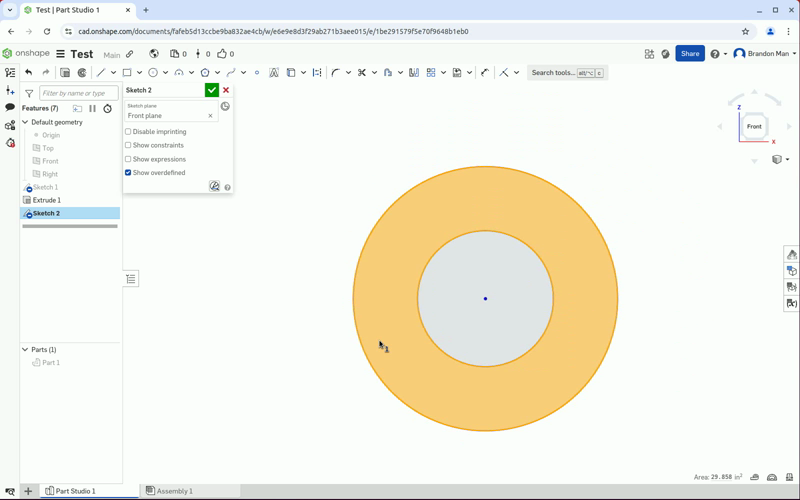
scroll(-6)
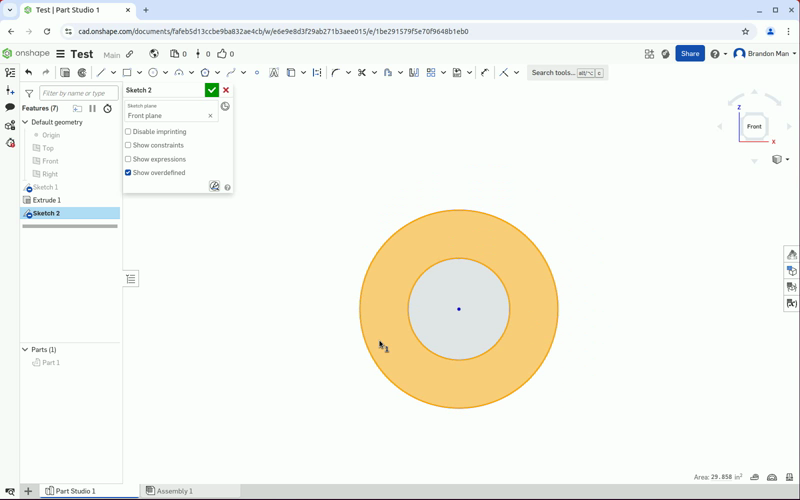
scroll(-6)
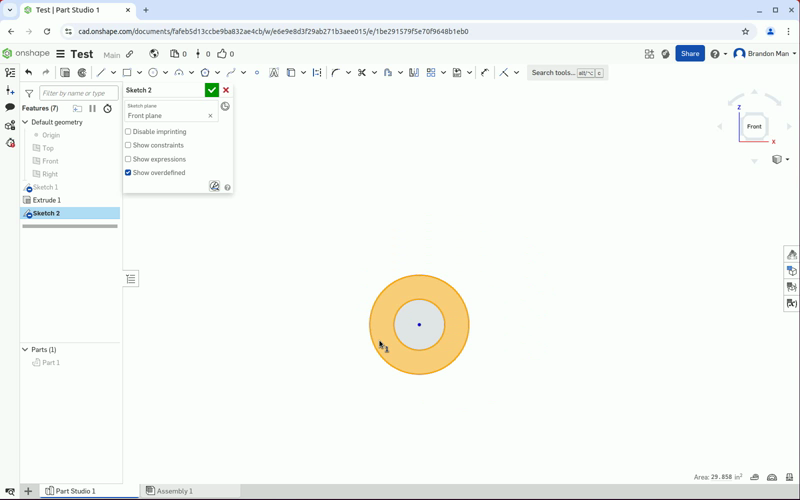
scroll(-6)
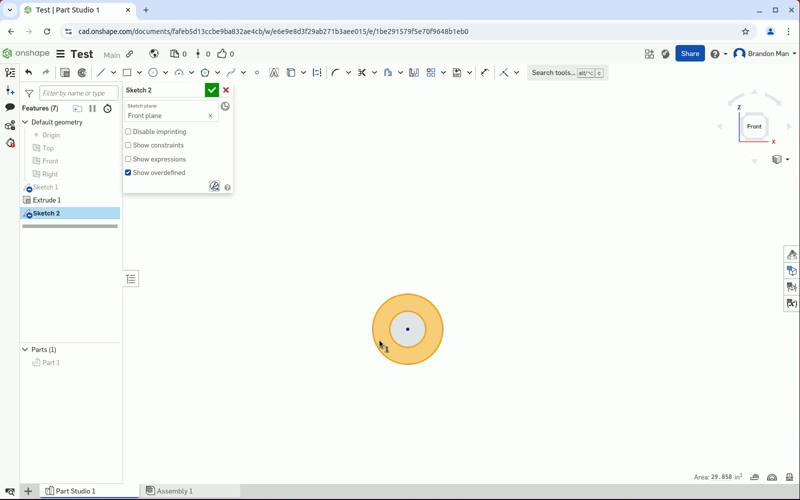
scroll(-6)
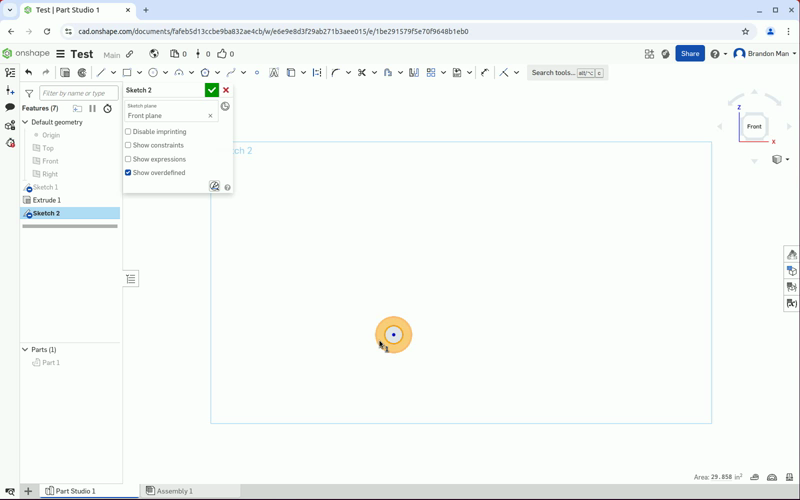
mouse_move(73, 352)
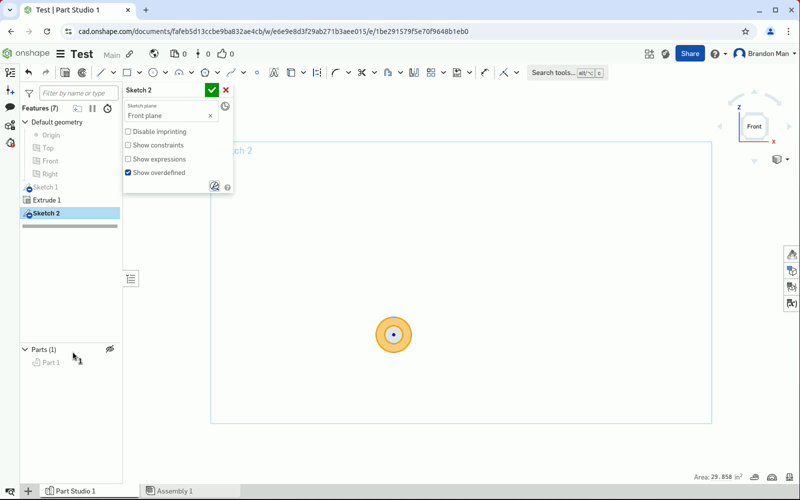
key(shift+y)
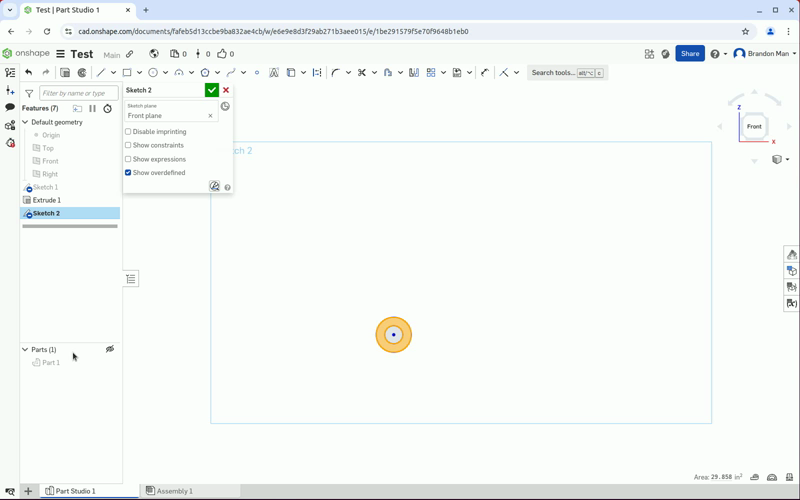
key(shift+e)
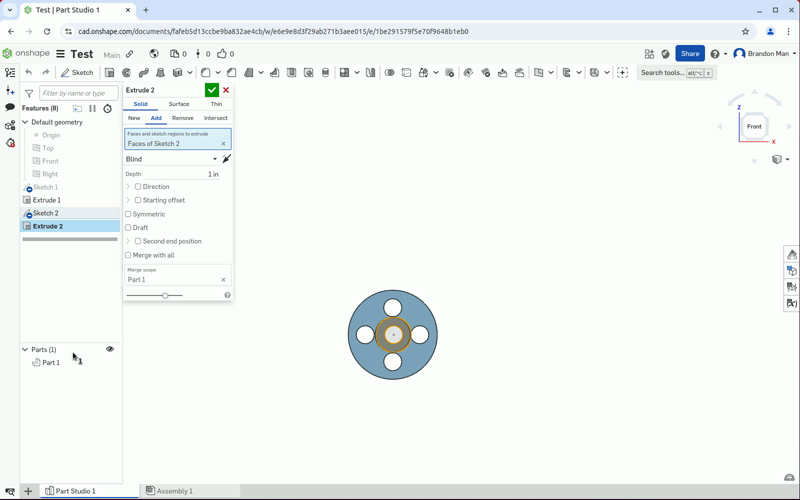
mouse_move(143, 106)
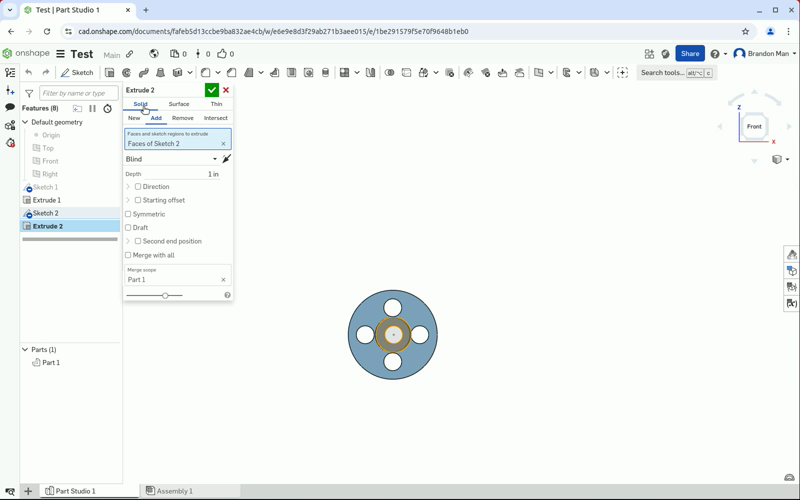
click(143, 106)
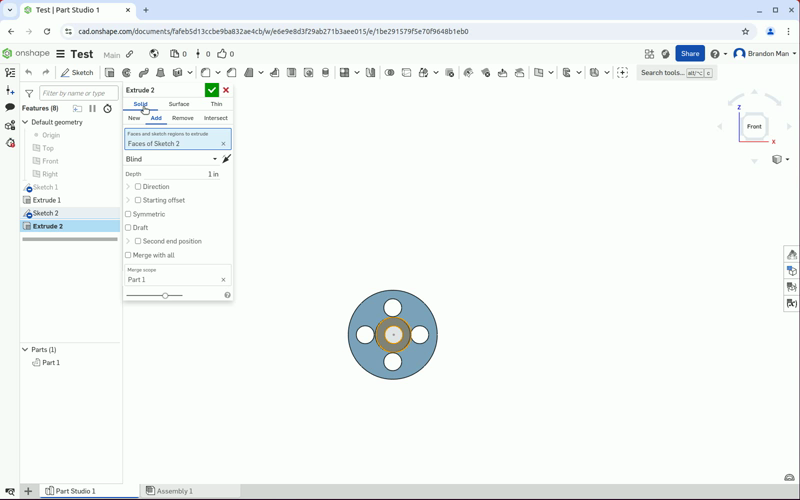
mouse_move(137, 120)
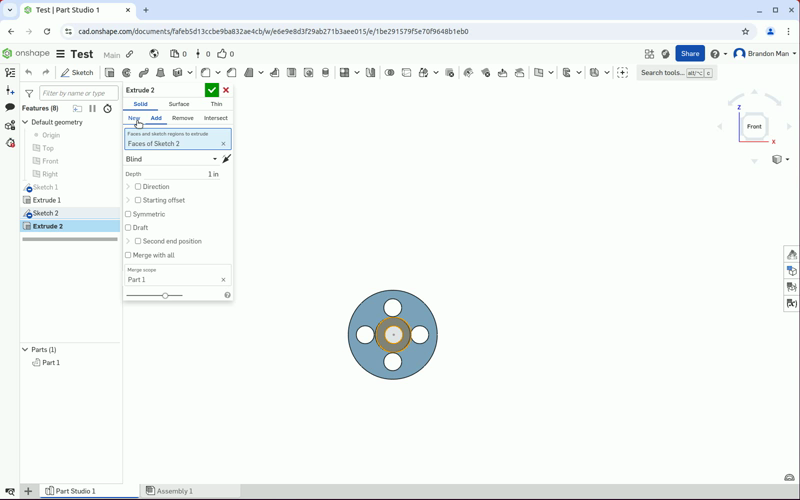
click(137, 120)
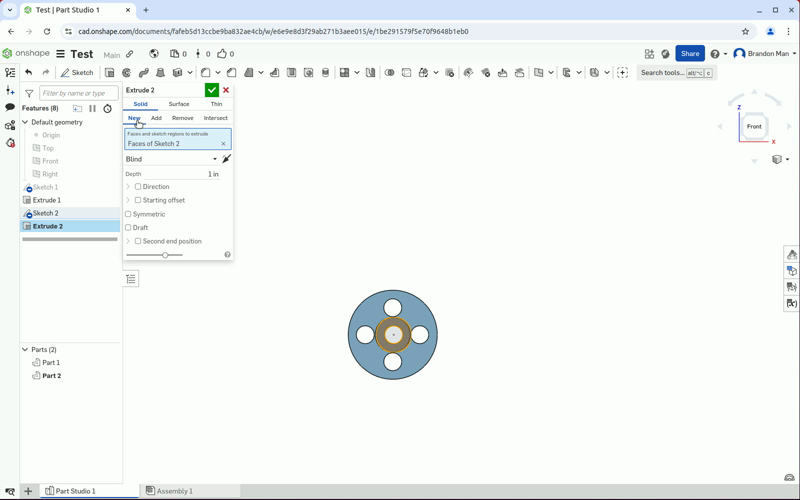
key(tab, 4)
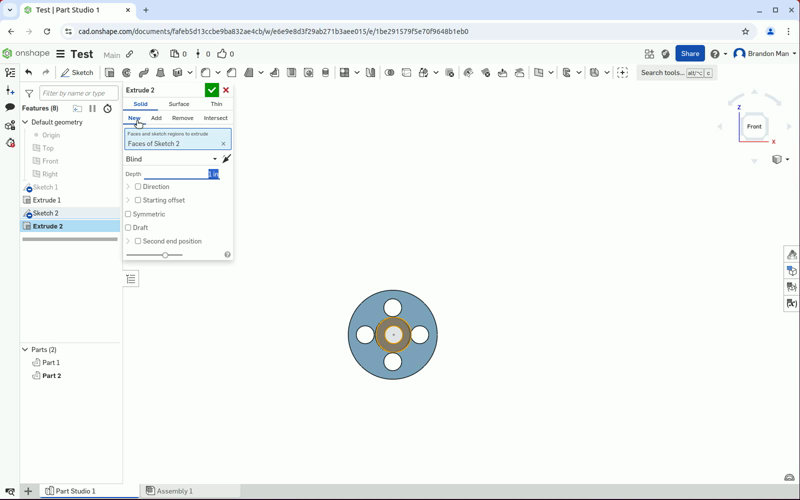
text(4.332)
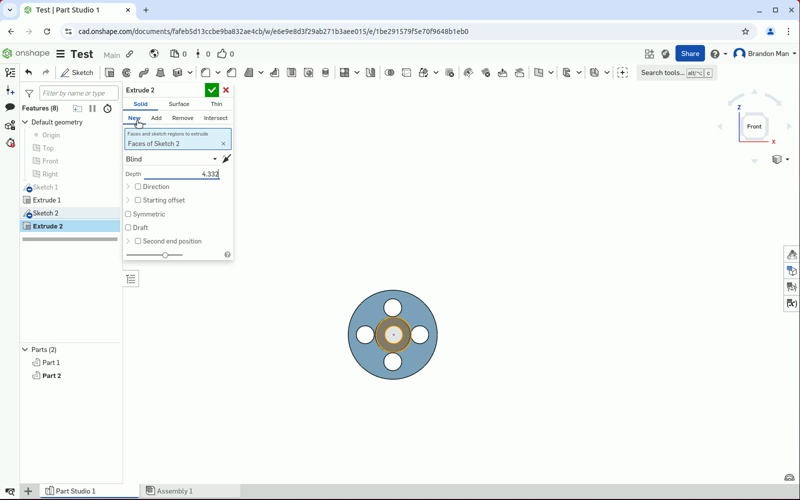
key(tab, 3)
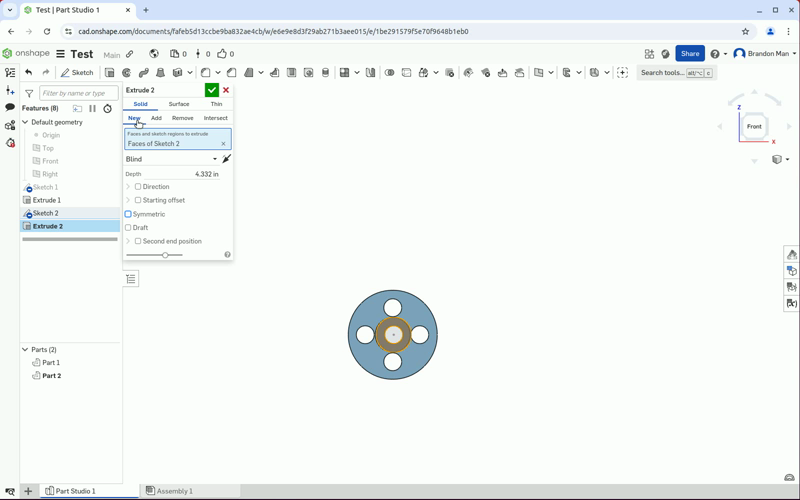
key(space)
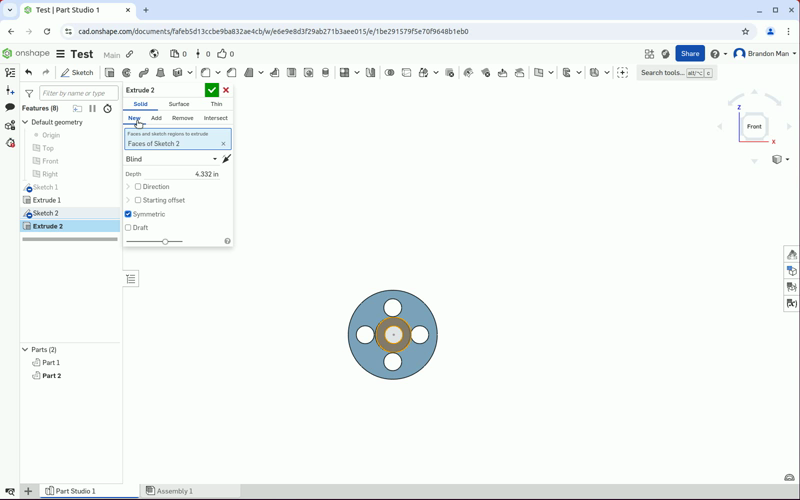
key(enter)
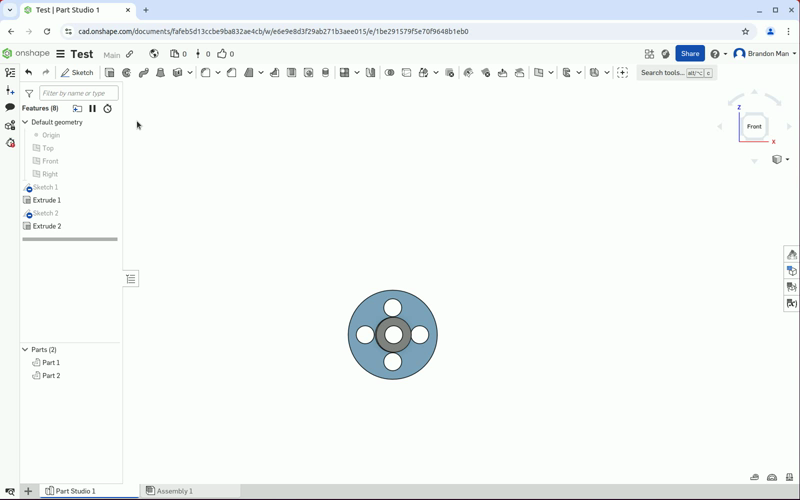
key(shift+h)
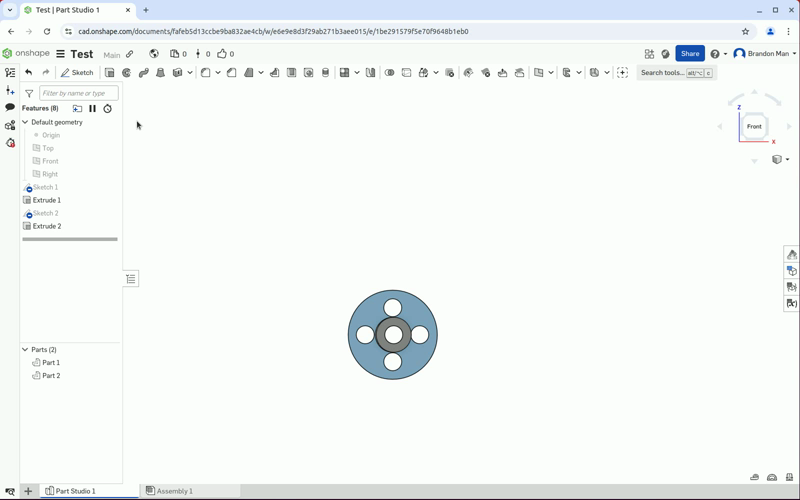
key(shift+h)
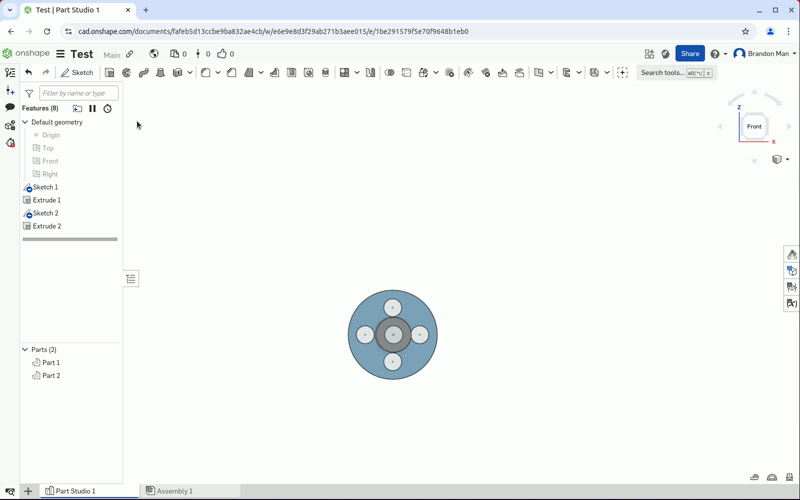
key(shift+7)
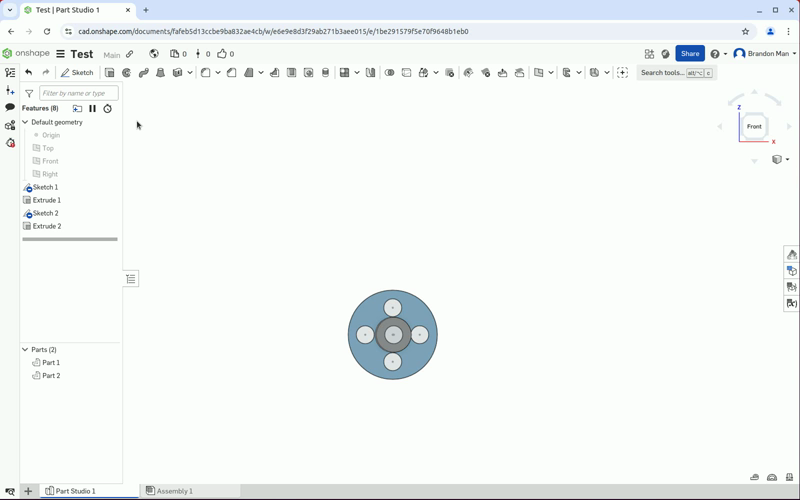
key(left, 2)
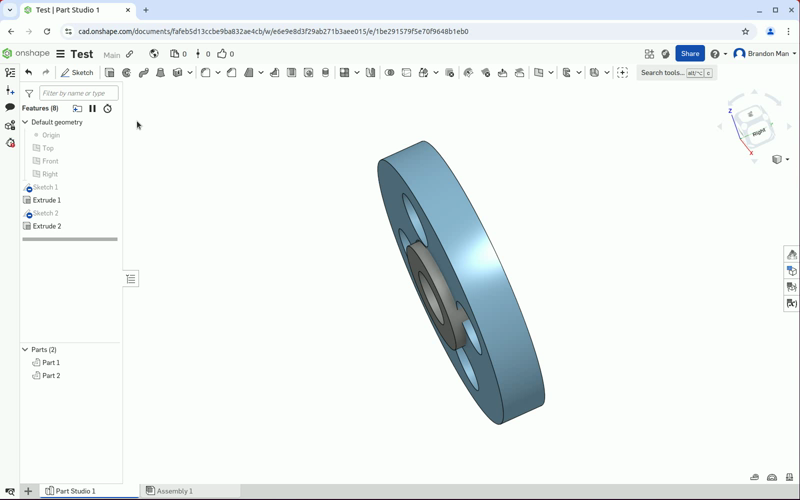
key(down, 2)
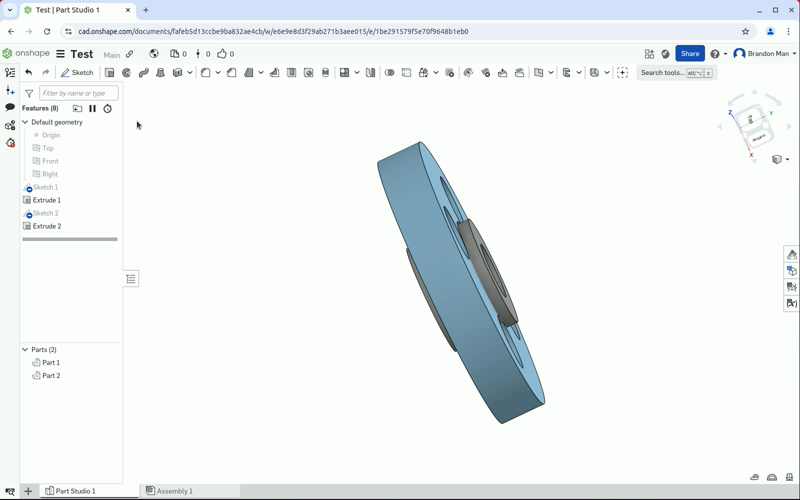
key(up, 2)
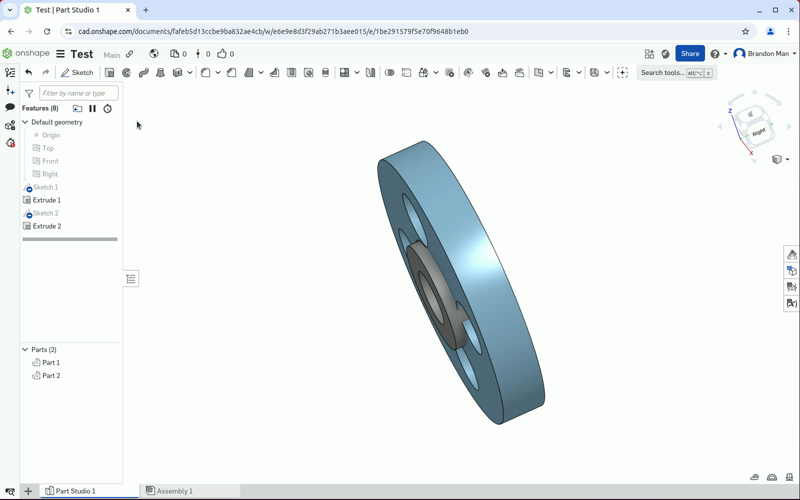
key(right, 2)
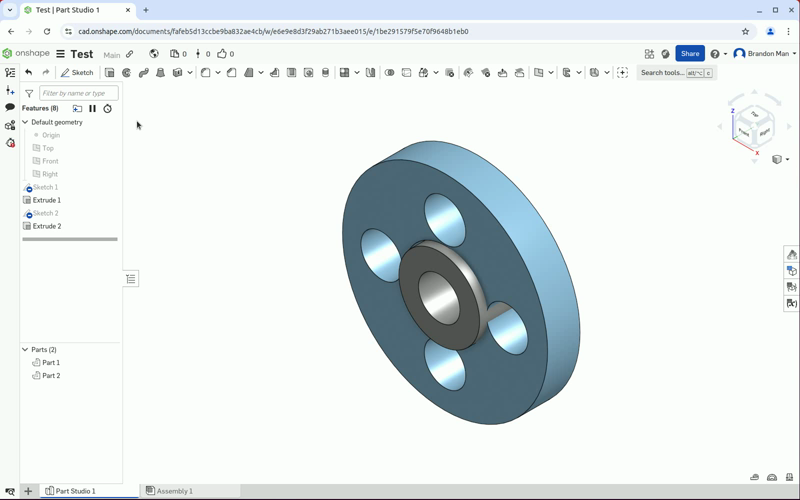
mouse_move(73, 189)
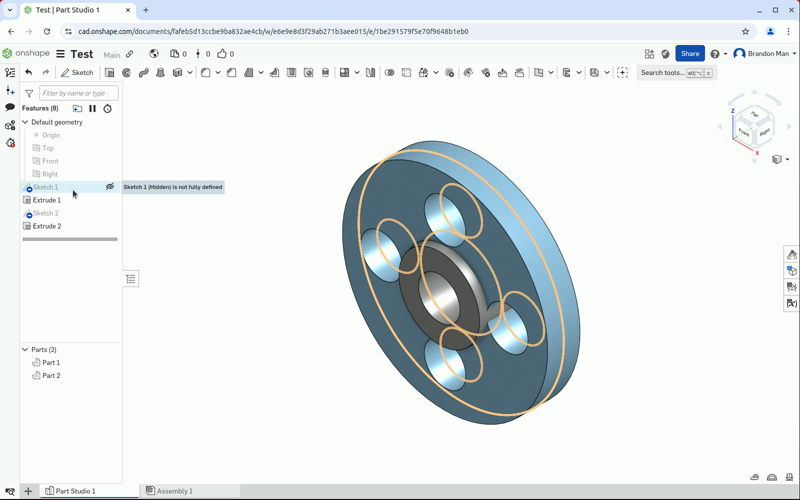
click(73, 189)